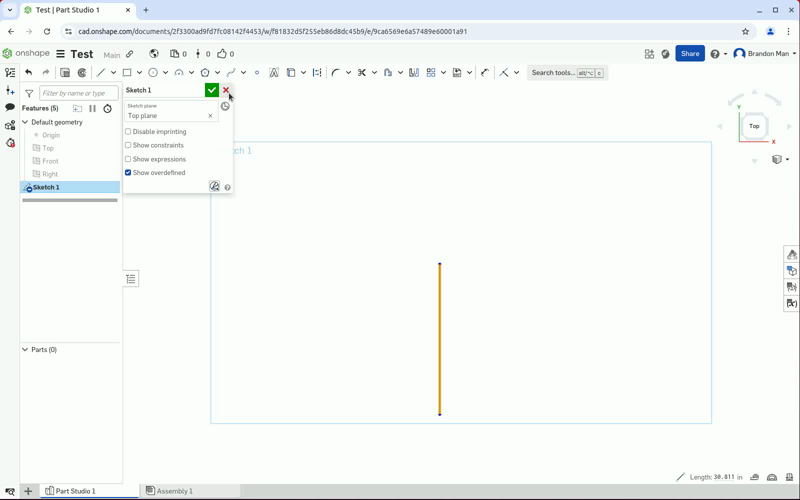
key(shift+h)
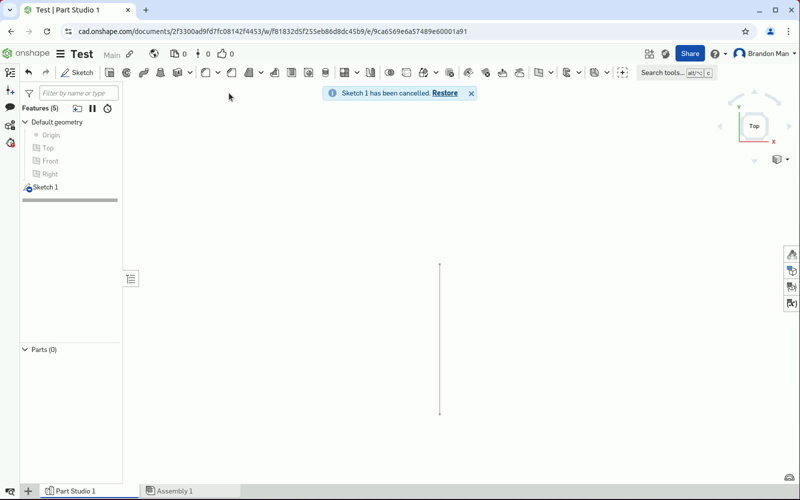
mouse_move(73, 352)
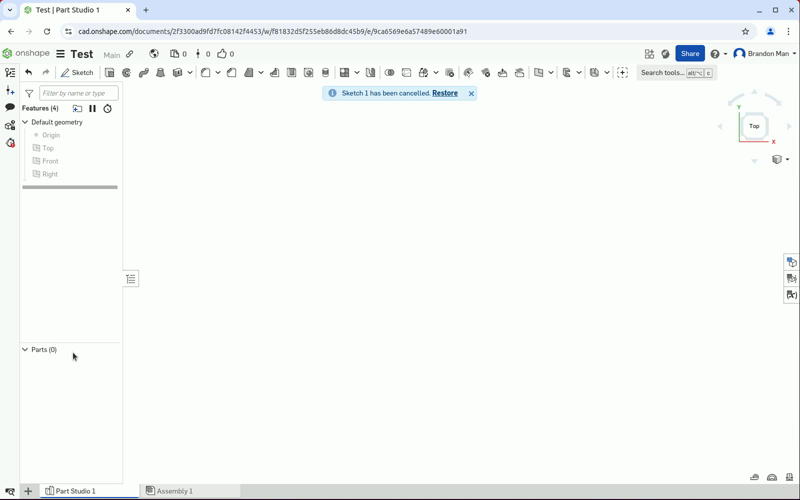
key(y)
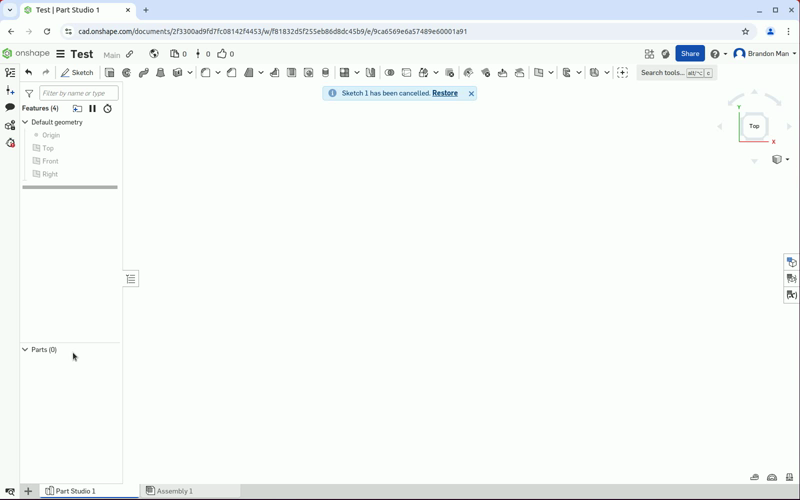
key(shift+p)
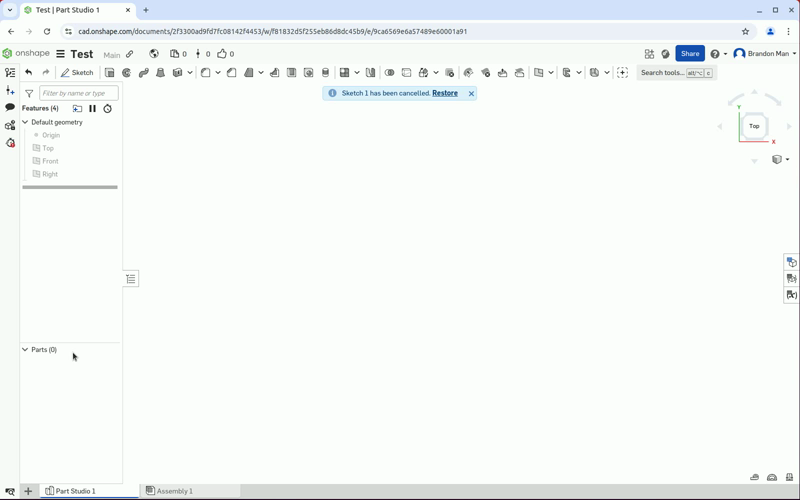
key(space)
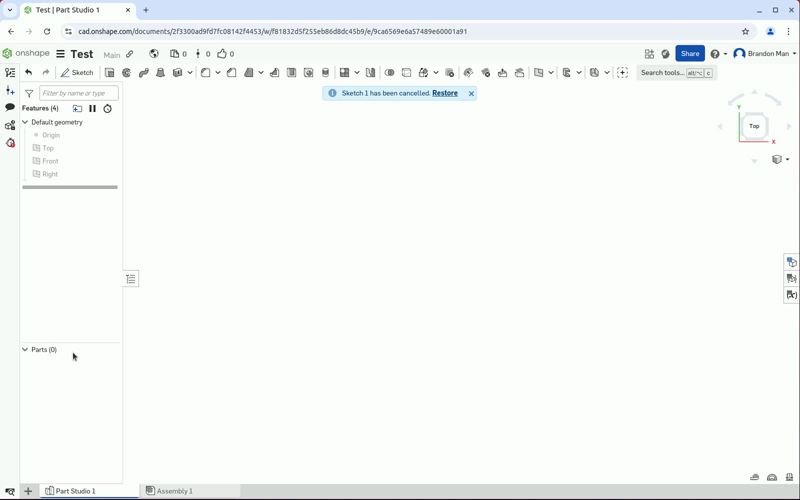
key_down(shift)
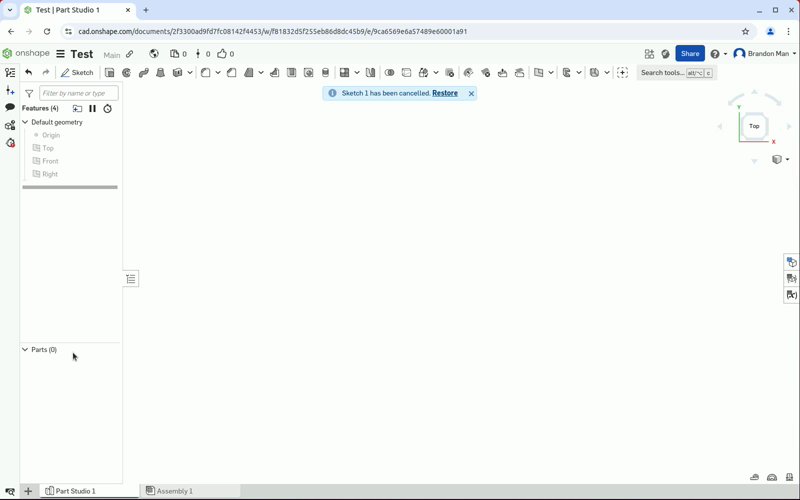
key(up)
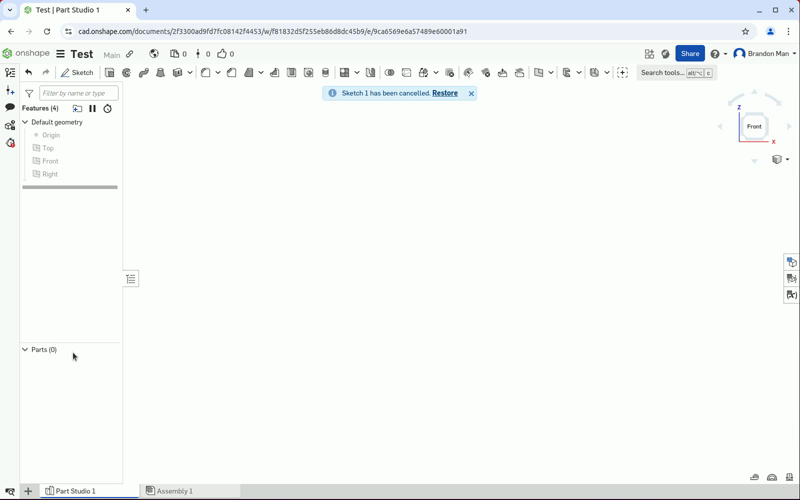
key_up(shift)
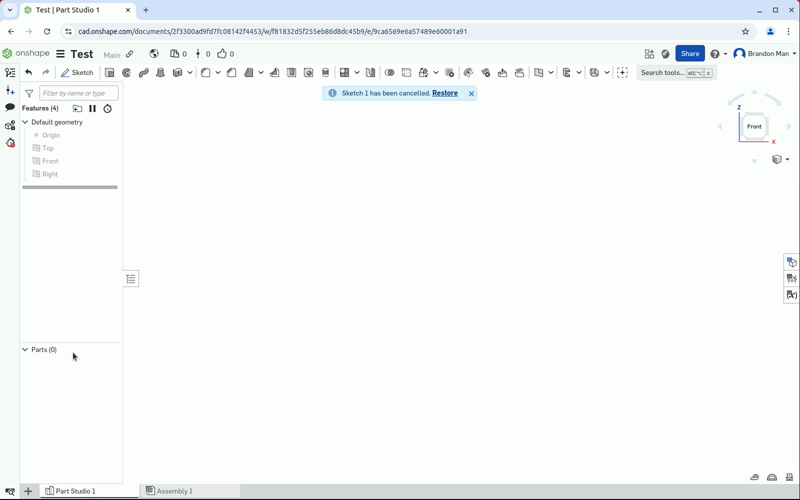
mouse_move(73, 352)
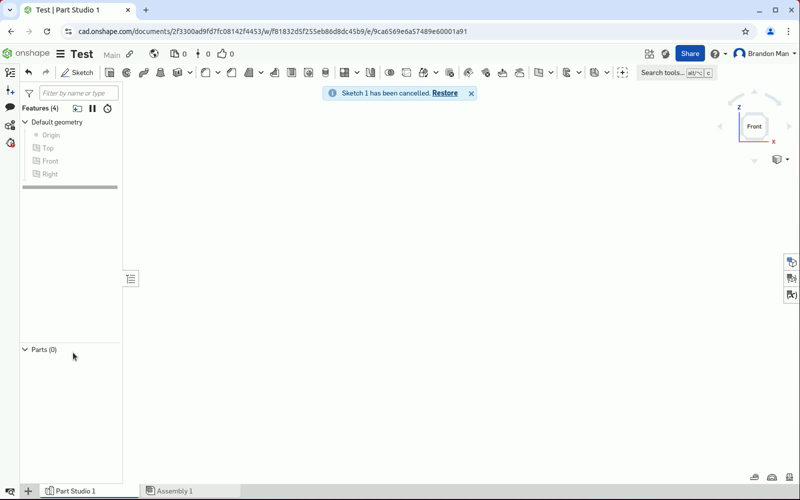
key(shift+y)
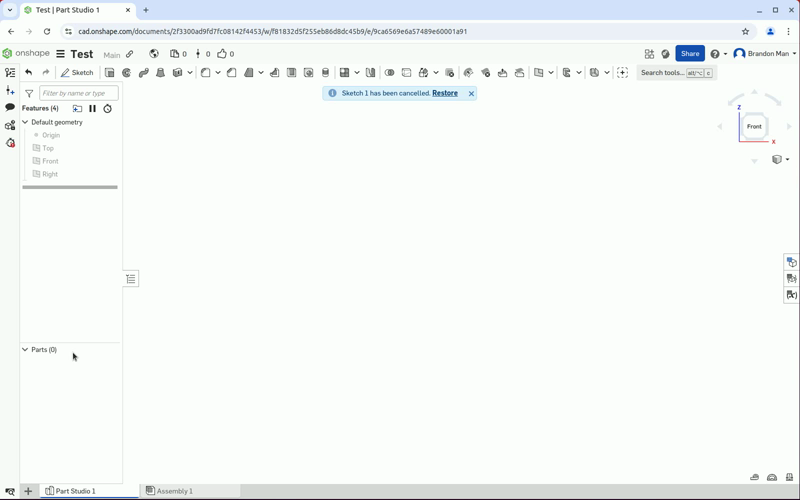
key(shift+s)
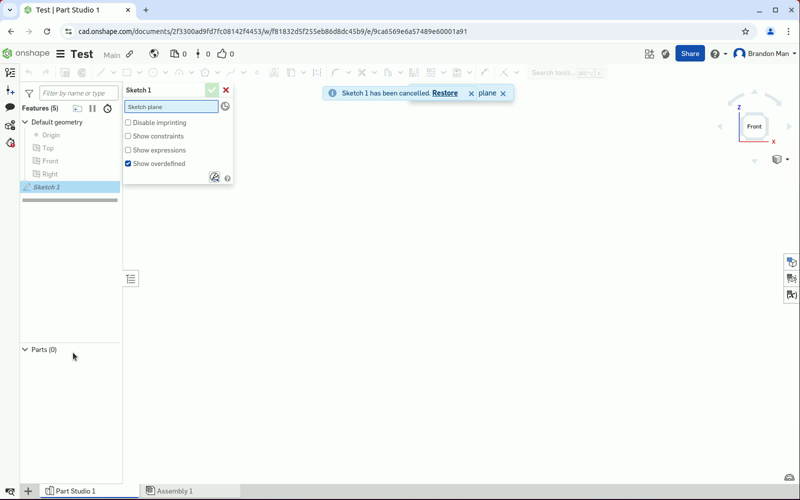
mouse_move(73, 163)
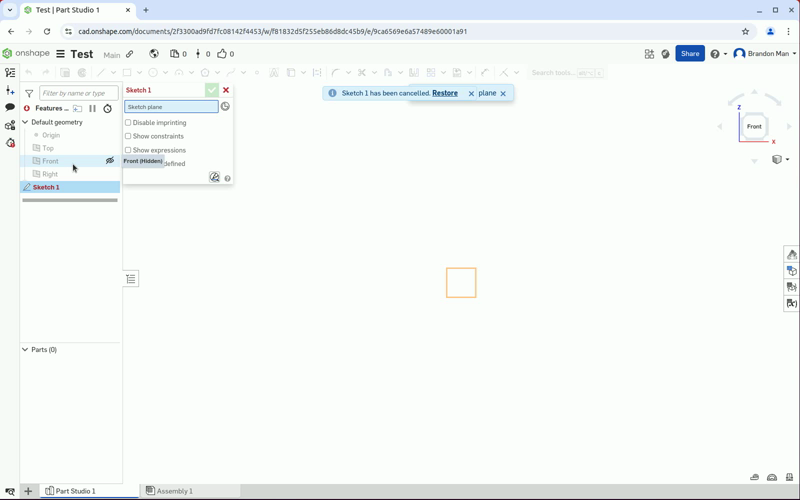
click(73, 163)
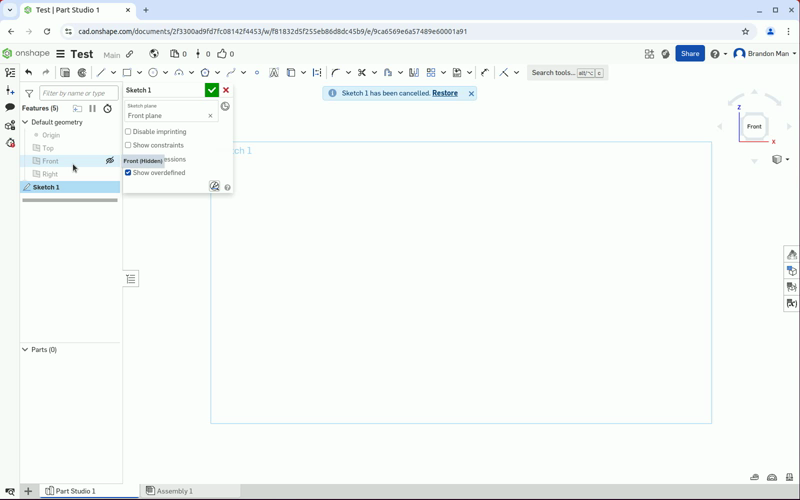
mouse_move(73, 352)
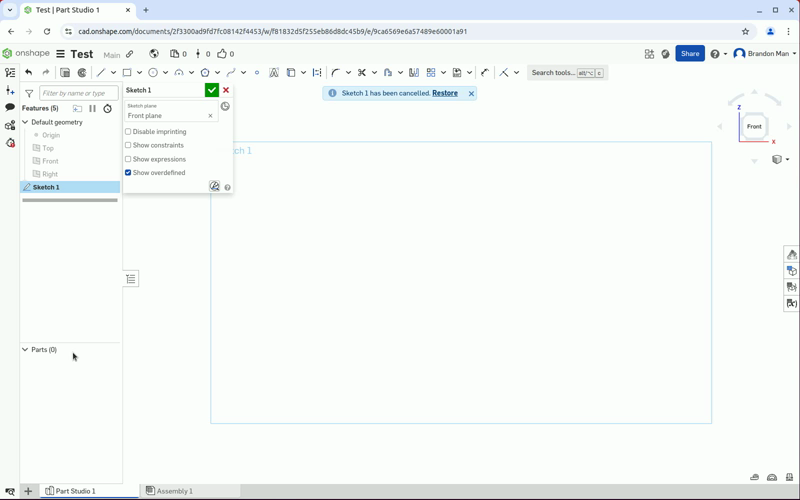
key(y)
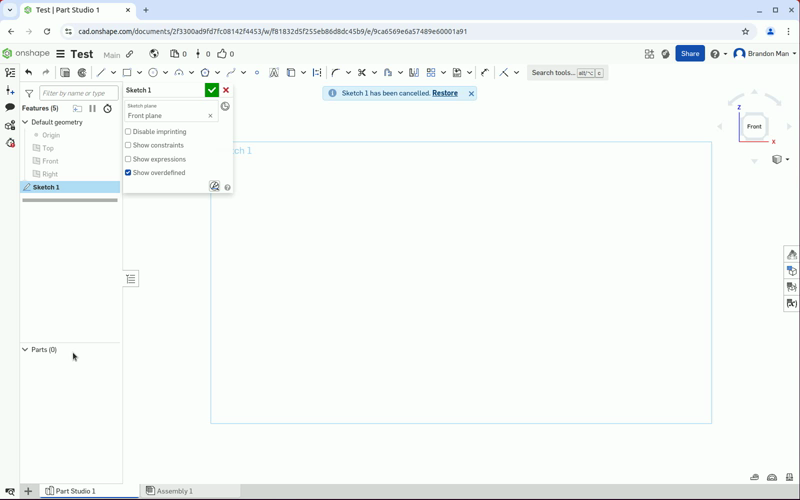
key(c)
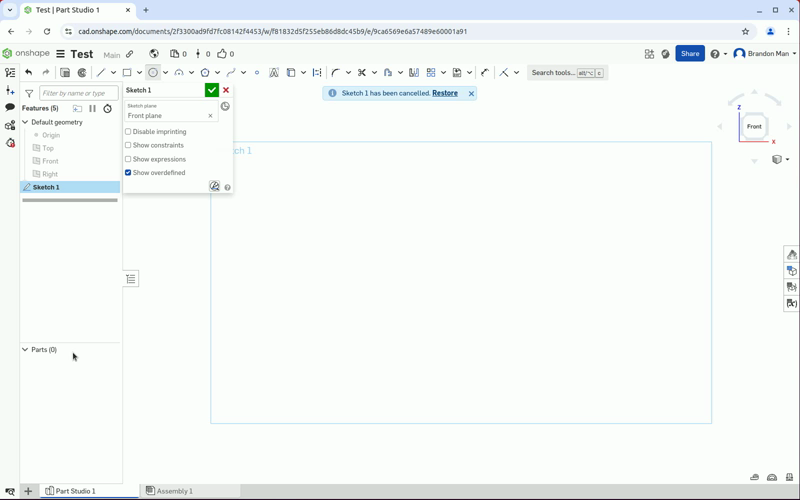
key_down(shift)
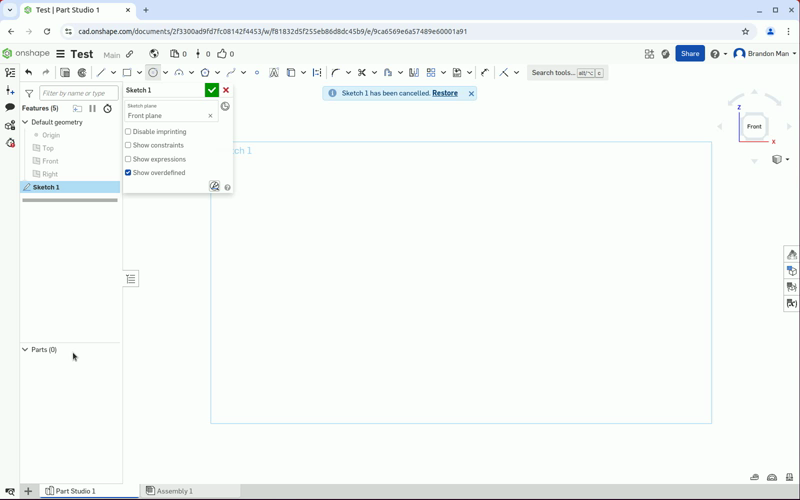
mouse_move(461, 282)
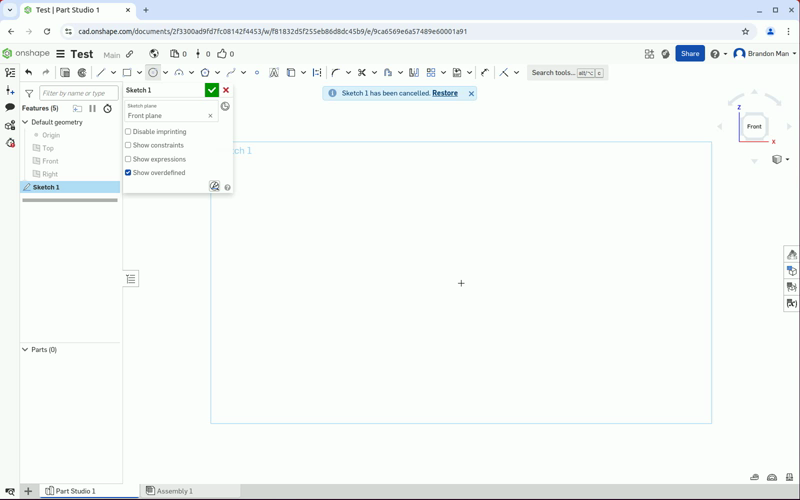
click(461, 282)
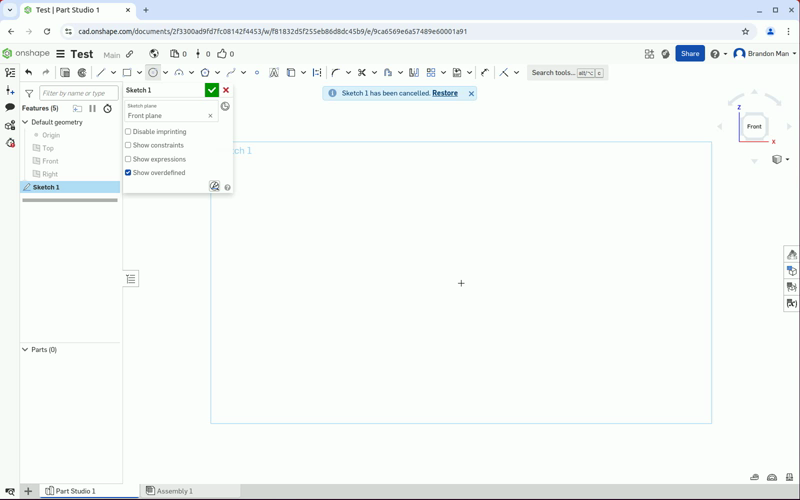
key_up(shift)
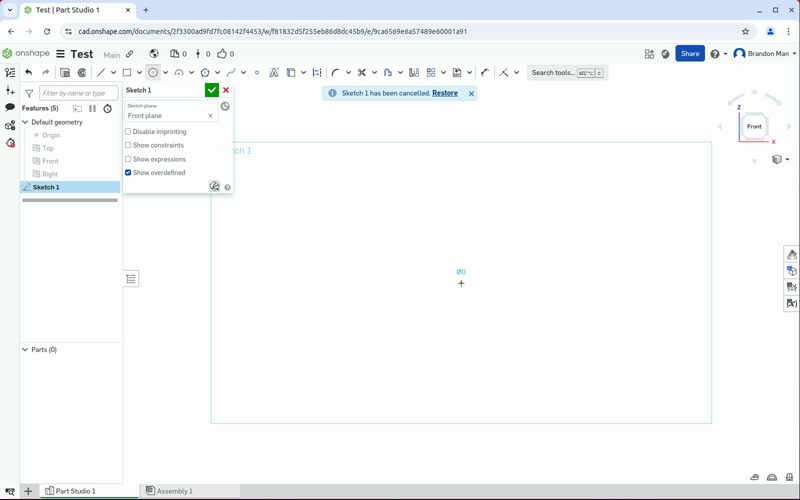
mouse_move(544, 282)
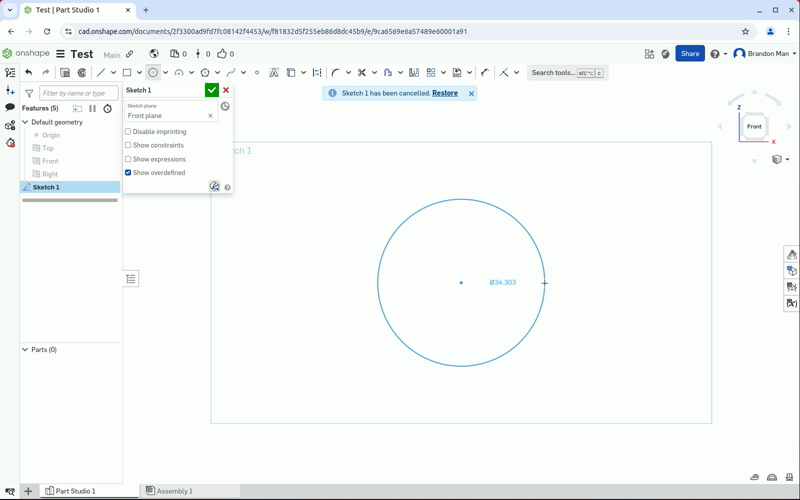
click(544, 282)
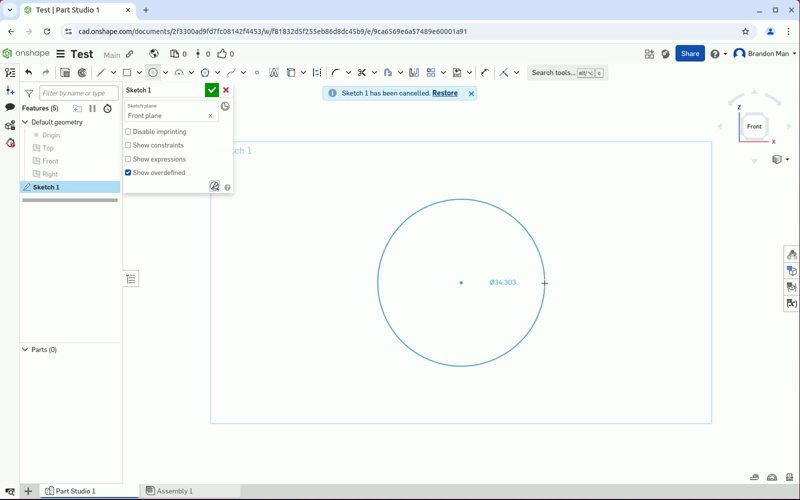
key(esc)
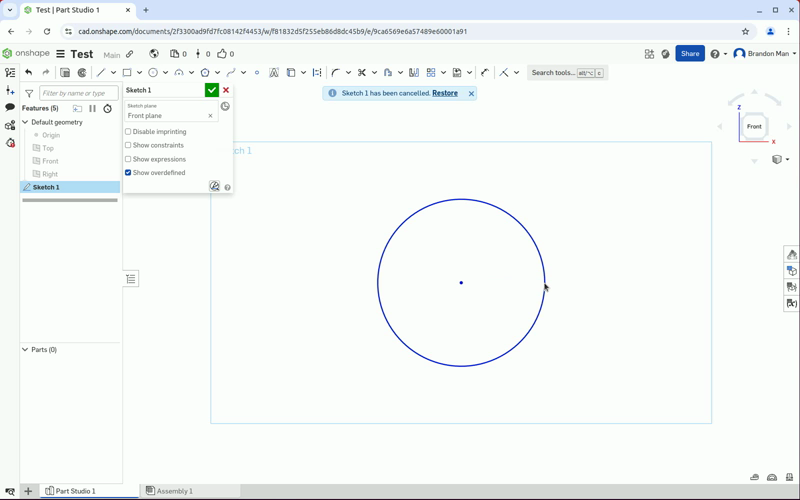
mouse_move(476, 237)
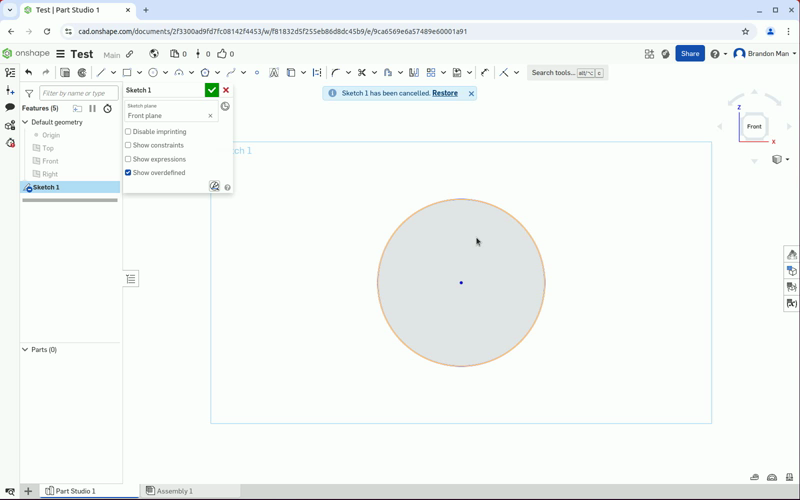
click(476, 237)
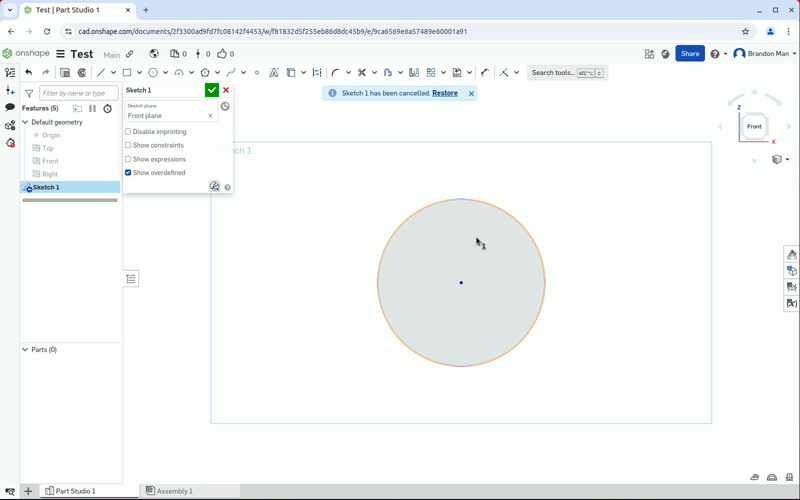
mouse_move(73, 352)
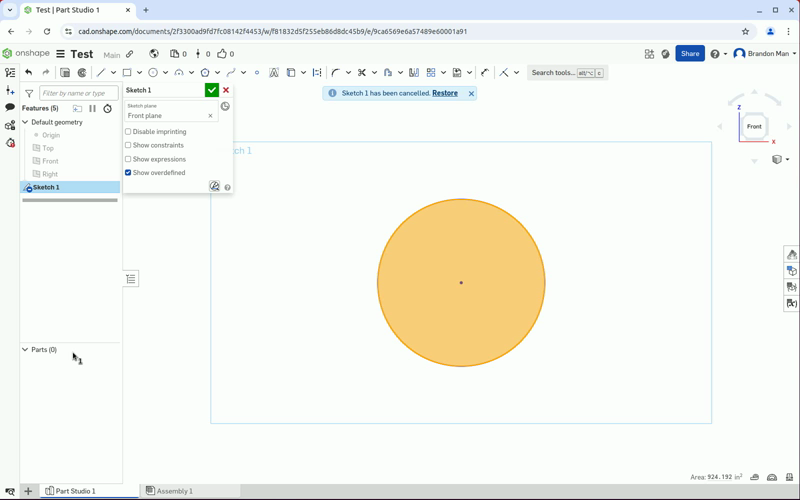
key(shift+y)
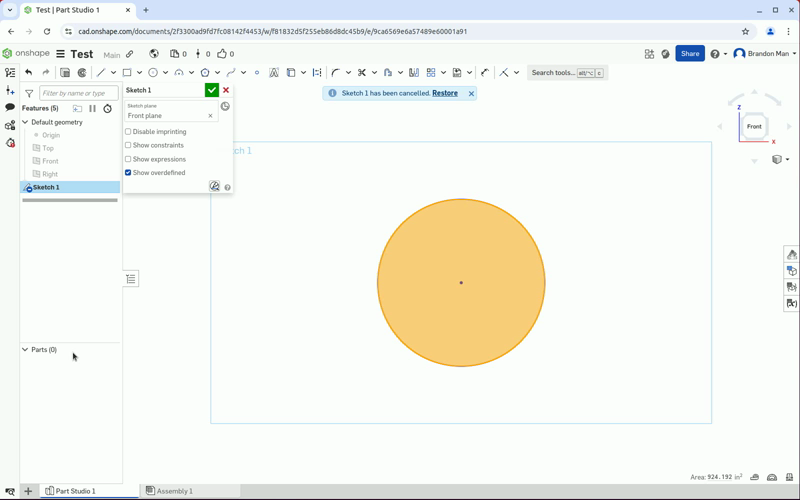
key(shift+e)
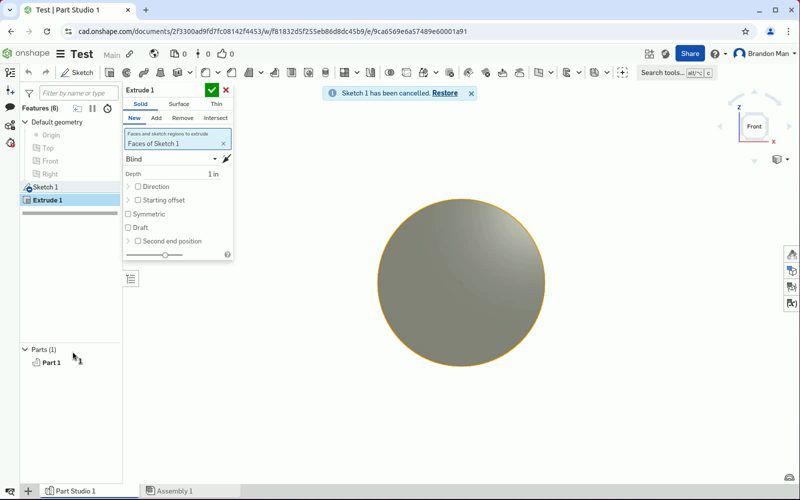
mouse_move(143, 106)
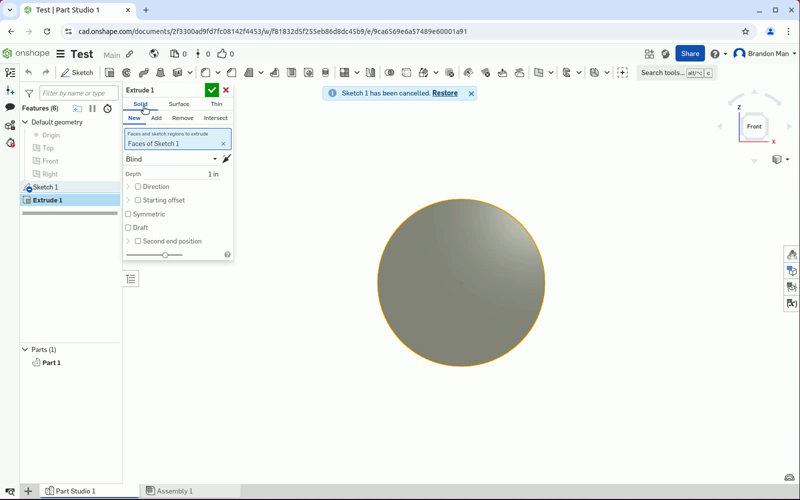
click(143, 106)
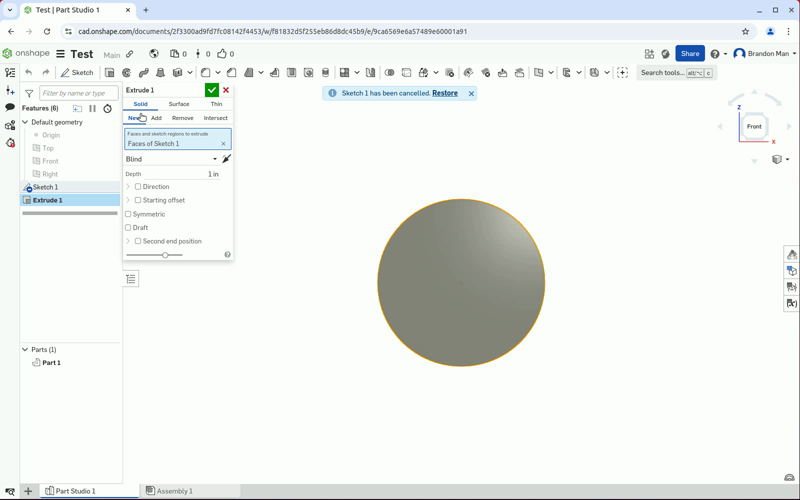
mouse_move(137, 120)
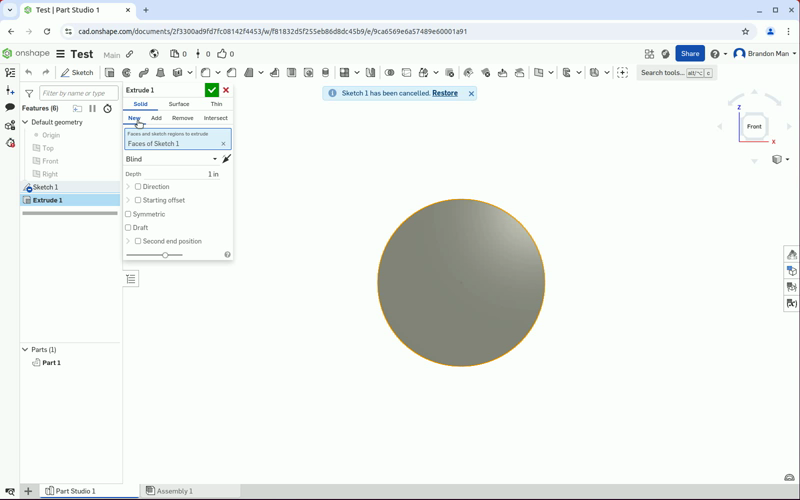
click(137, 120)
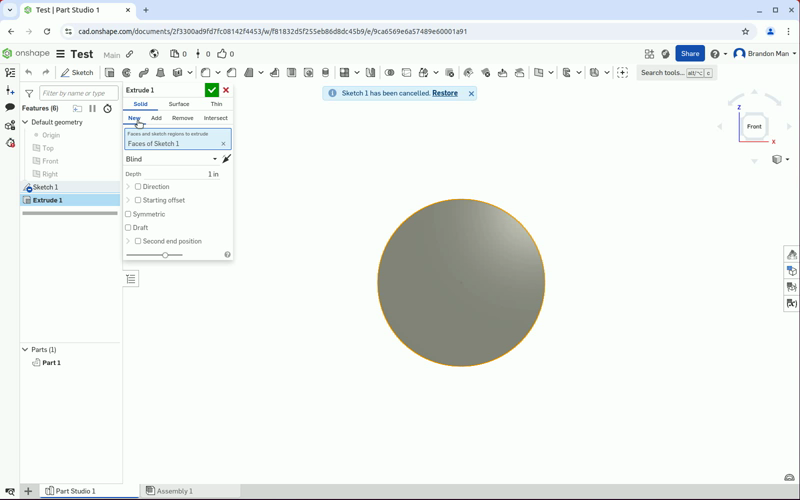
key(tab, 4)
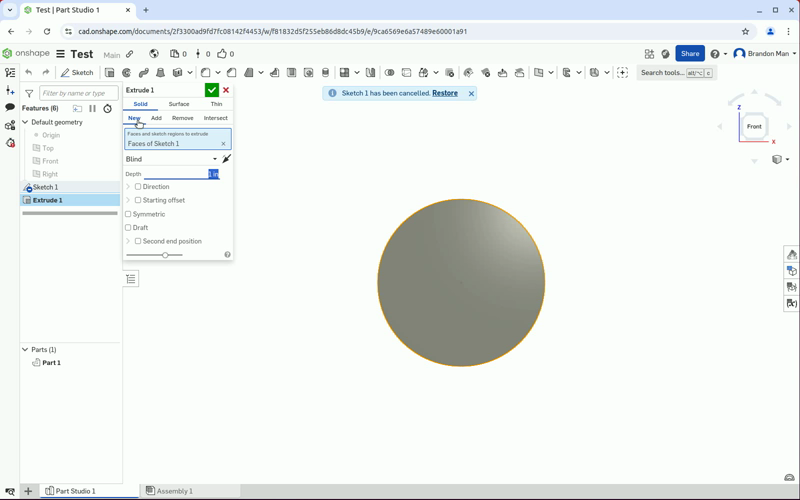
text(3.37)
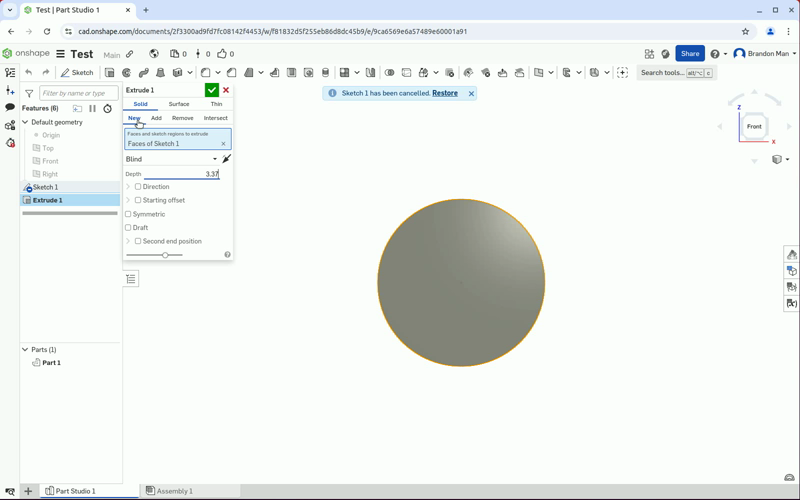
key(enter)
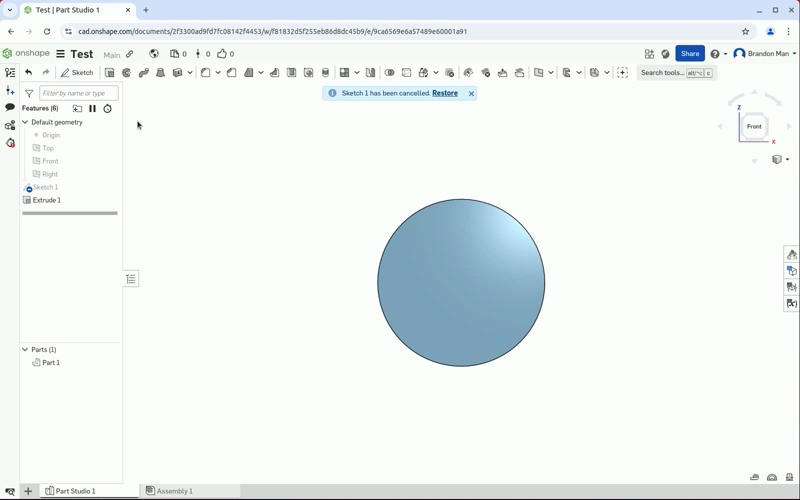
key(shift+h)
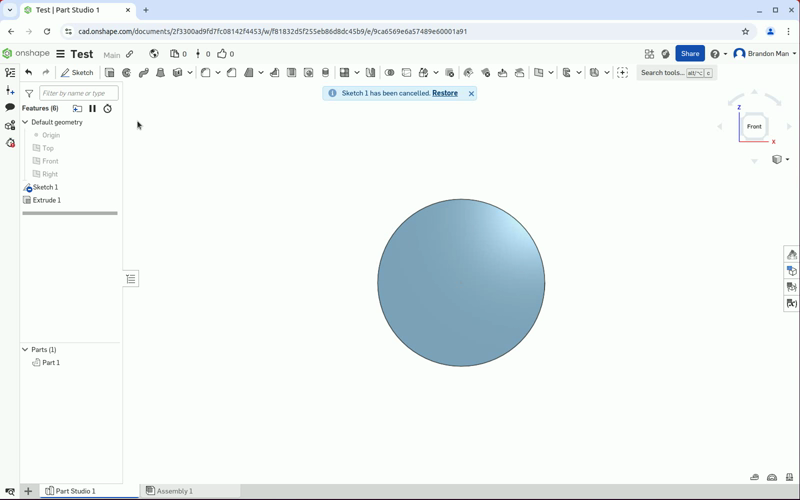
key(shift+h)
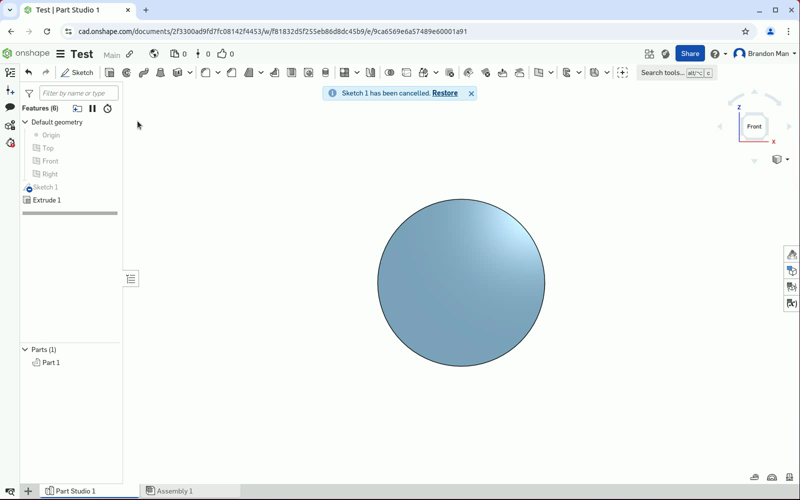
mouse_move(73, 189)
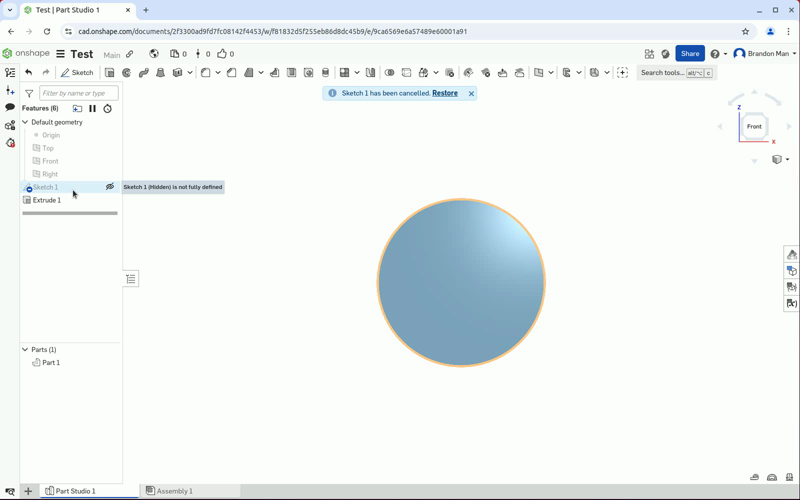
click(73, 189)
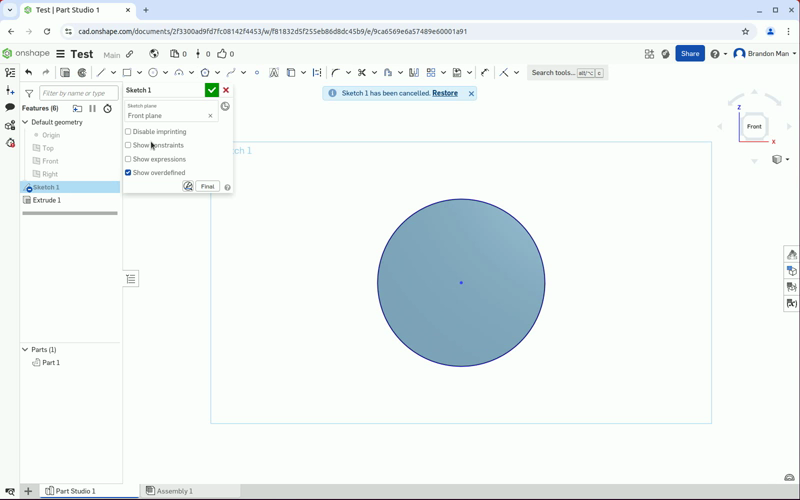
mouse_move(229, 92)
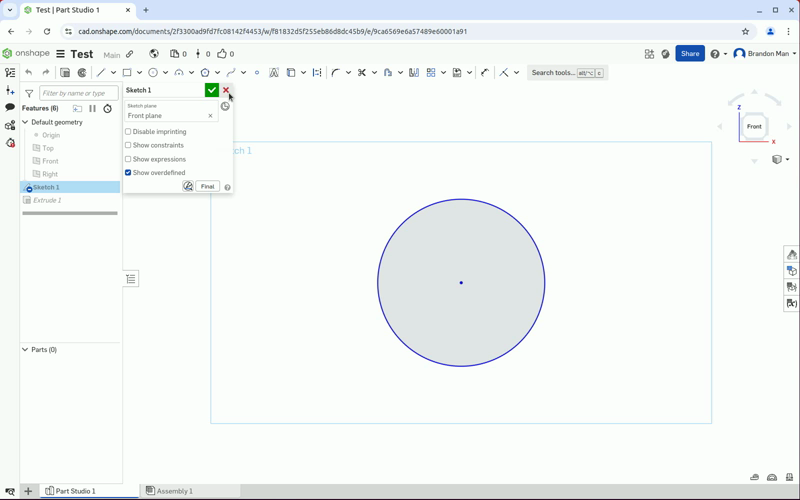
click(229, 92)
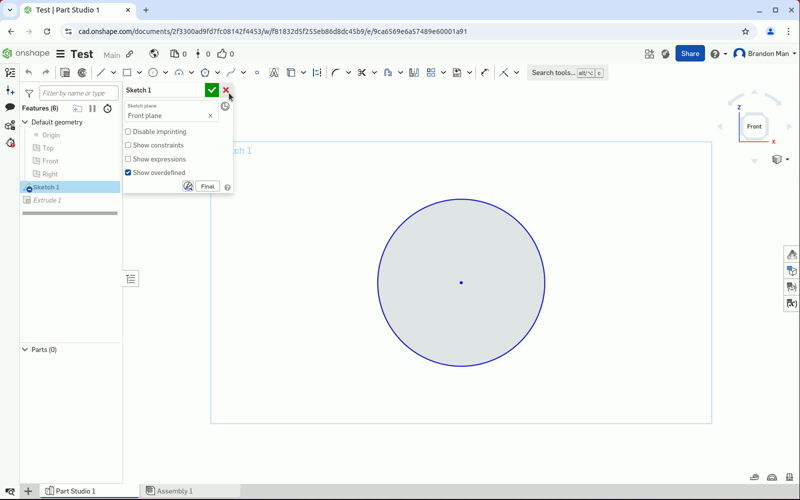
key(shift+s)
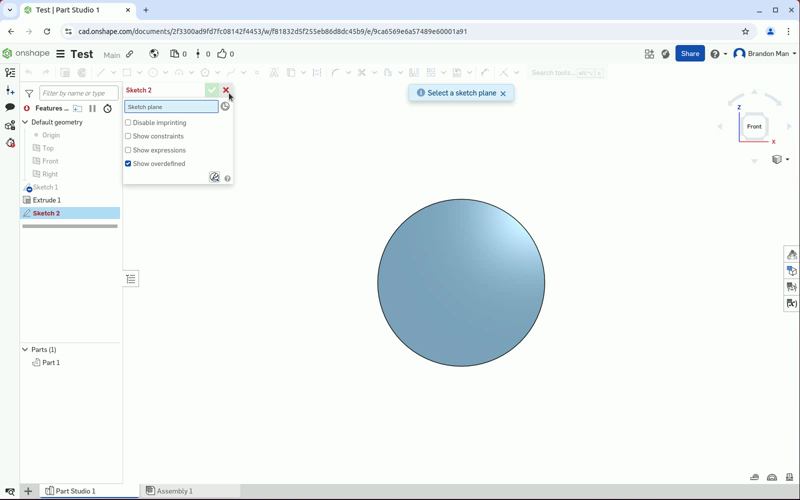
mouse_move(73, 163)
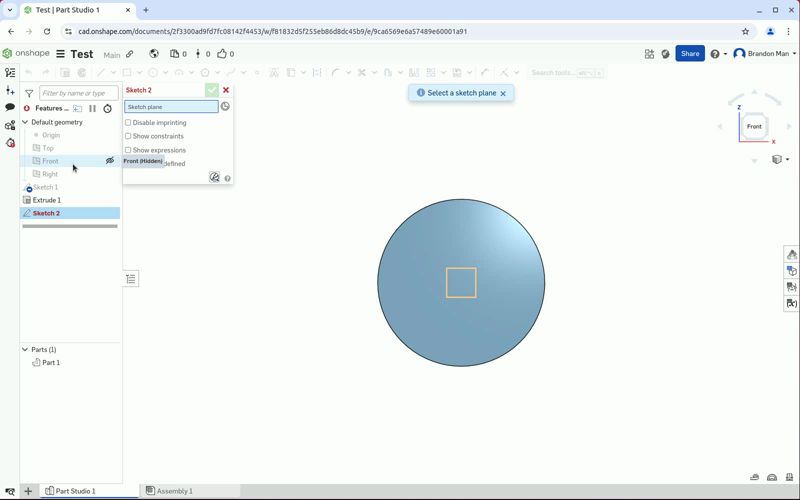
click(73, 163)
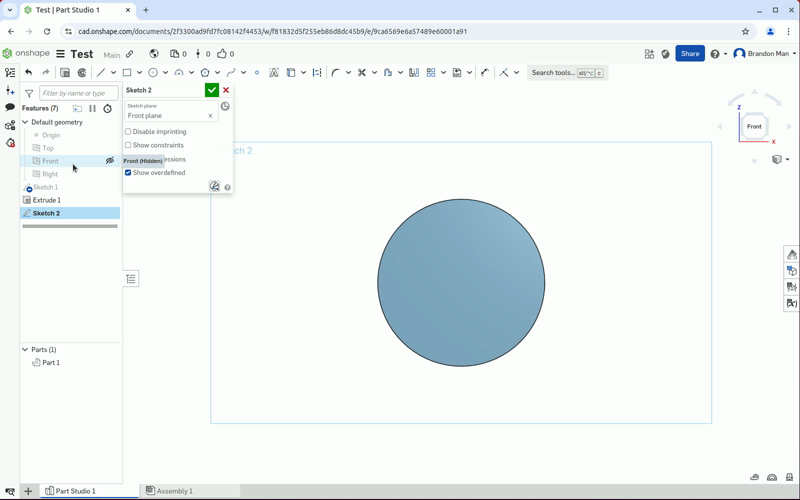
mouse_move(73, 352)
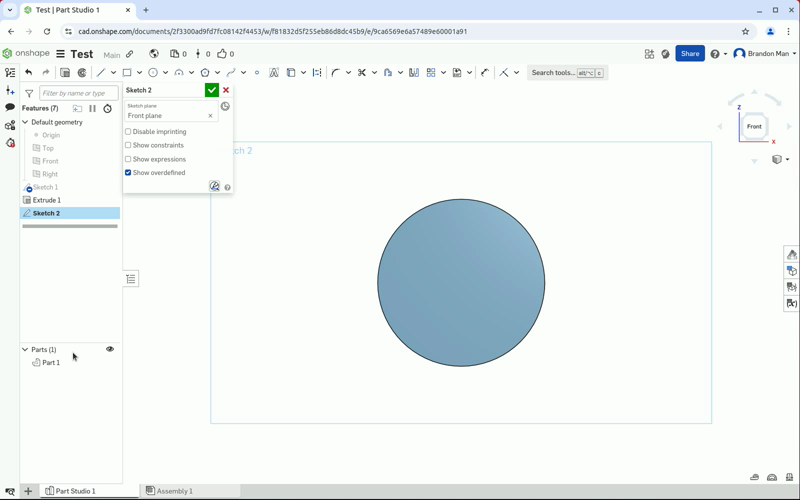
key(y)
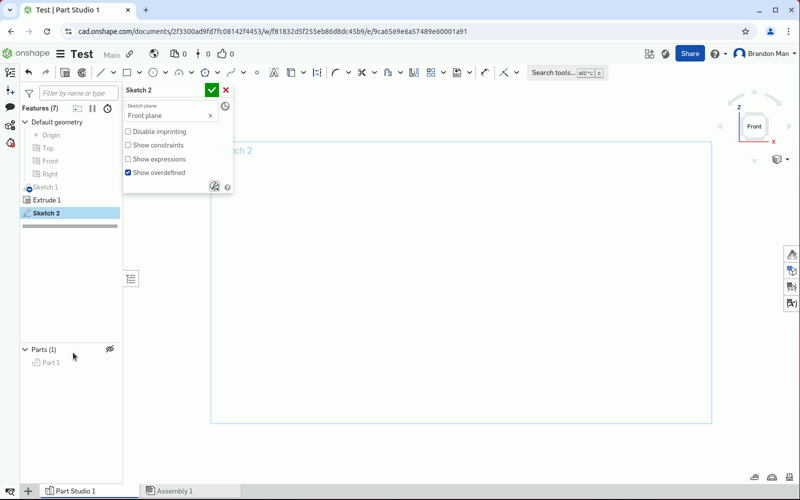
key(l)
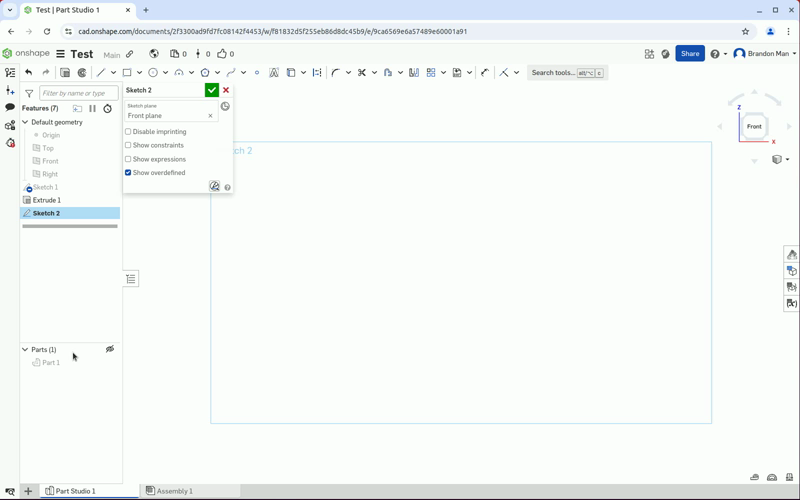
key_down(shift)
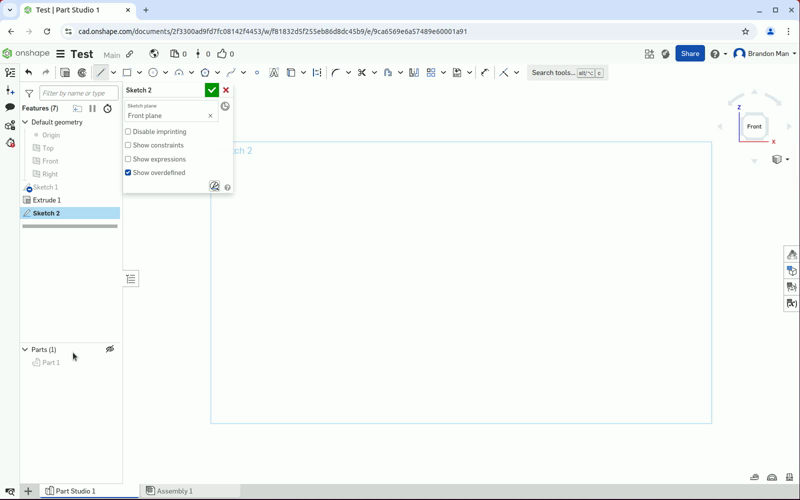
mouse_move(376, 395)
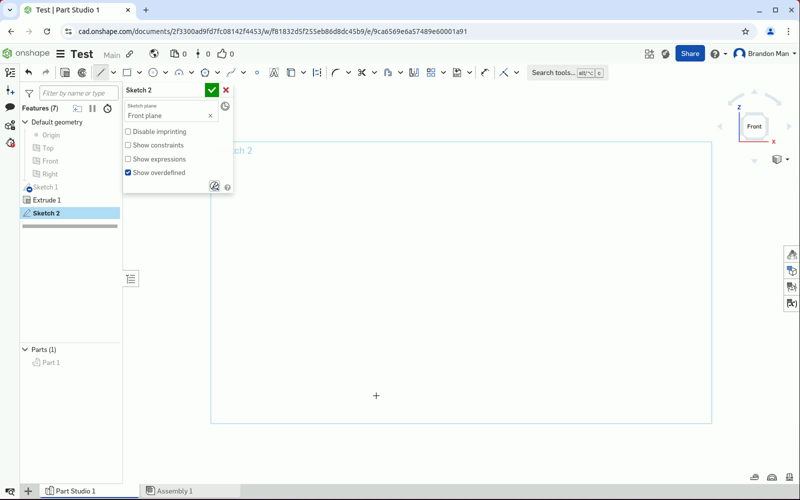
click(376, 395)
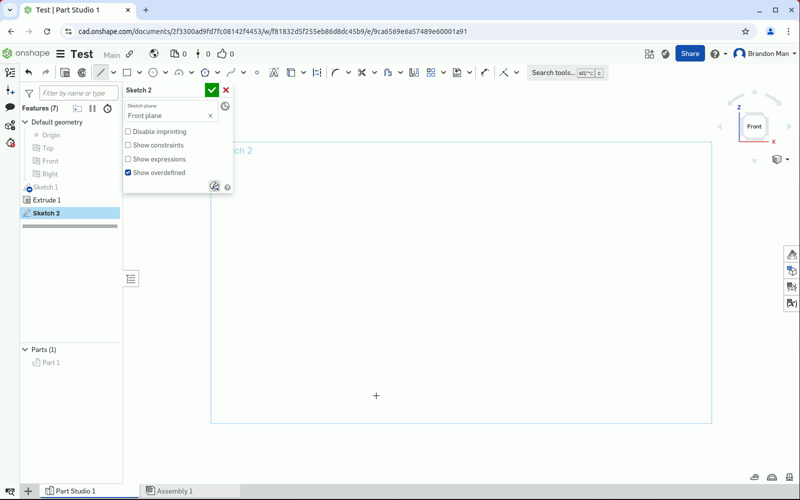
key_up(shift)
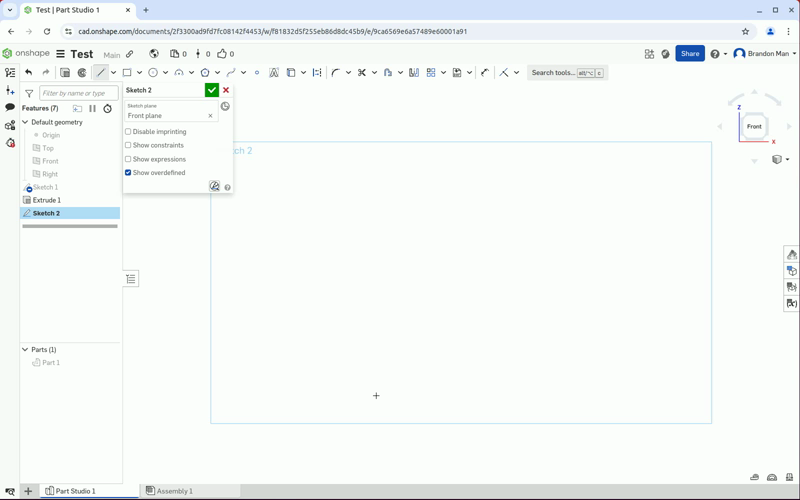
key_down(shift)
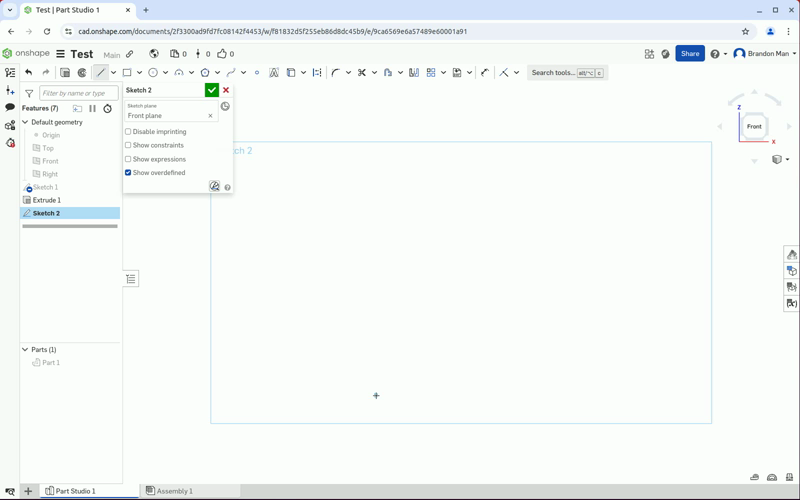
mouse_move(406, 395)
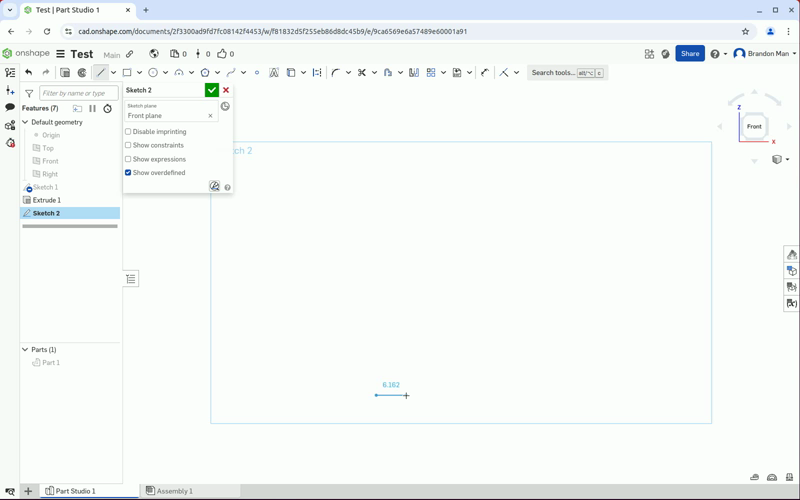
mouse_move(422, 357)
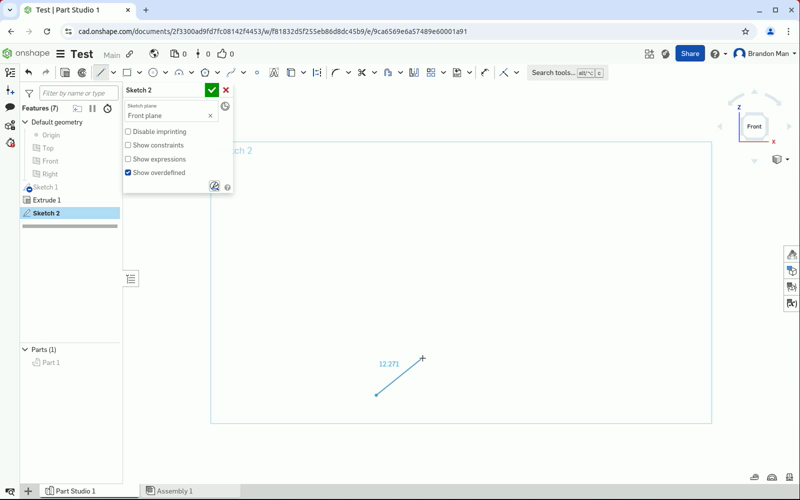
click(422, 357)
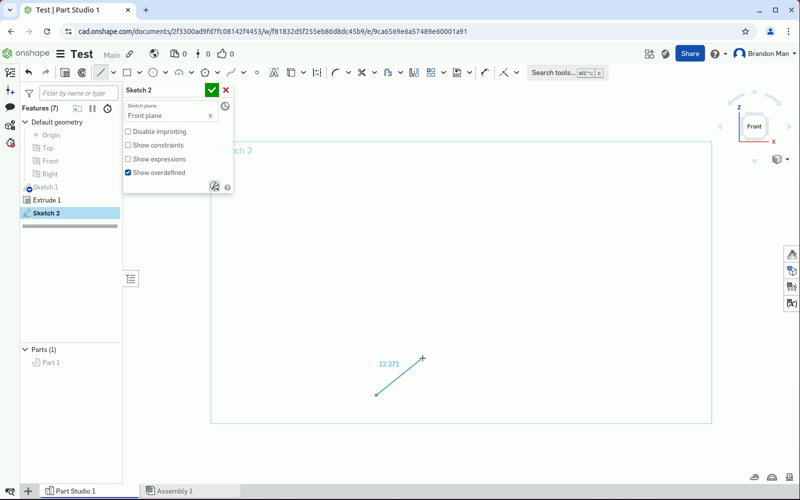
key_up(shift)
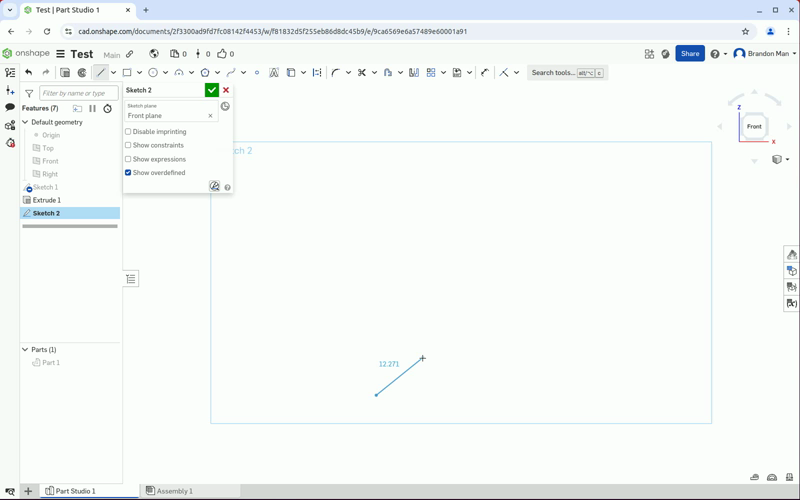
key(esc)
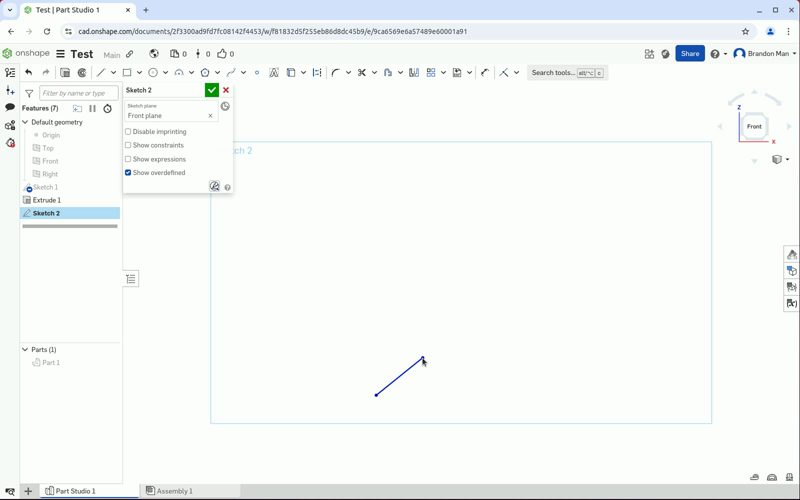
key(a)
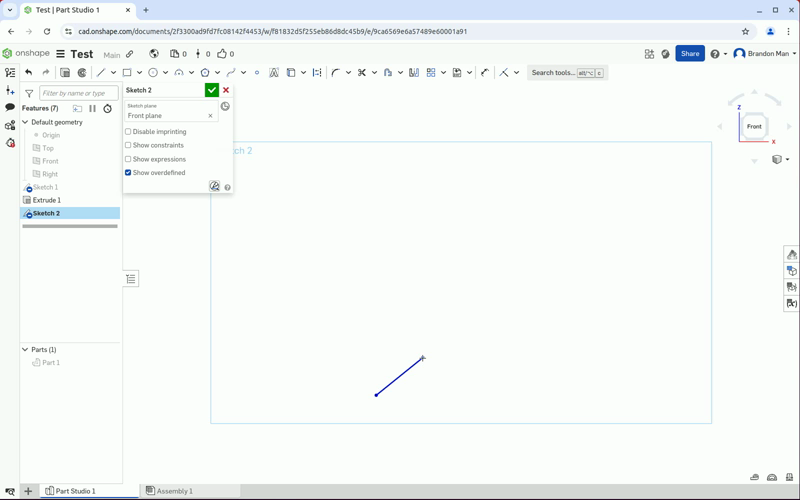
mouse_move(422, 357)
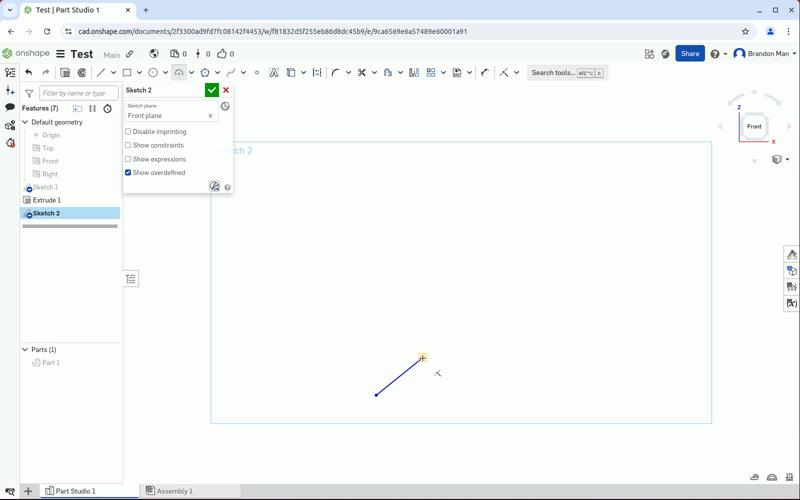
click(422, 357)
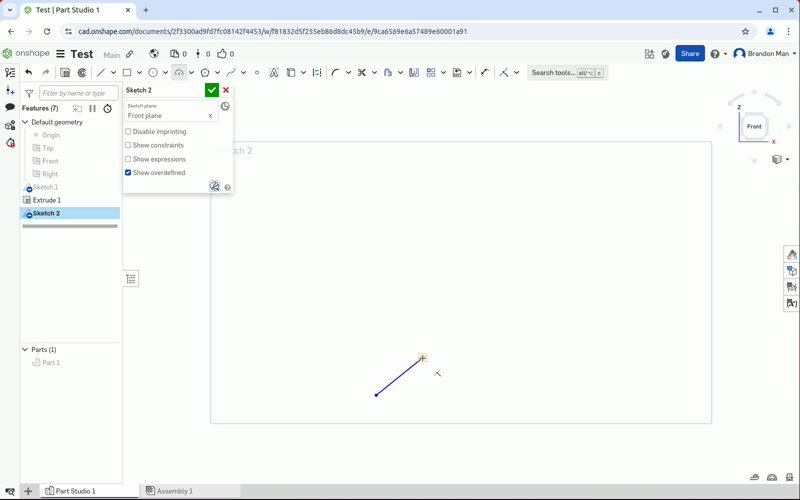
key_down(shift)
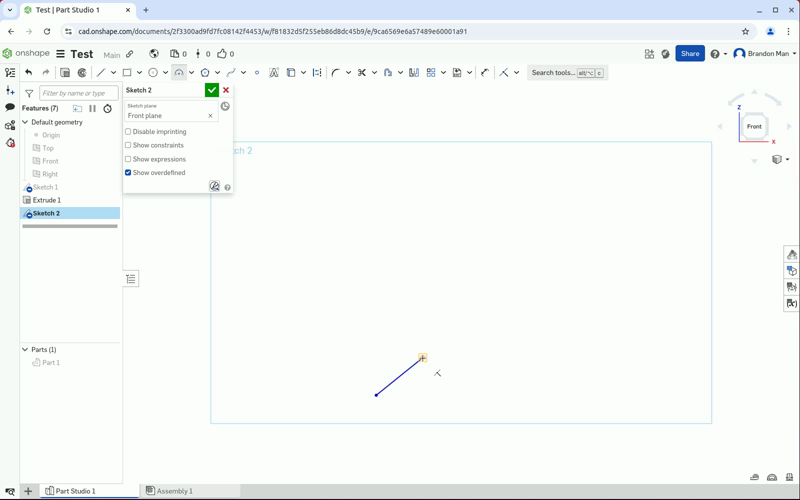
mouse_move(376, 282)
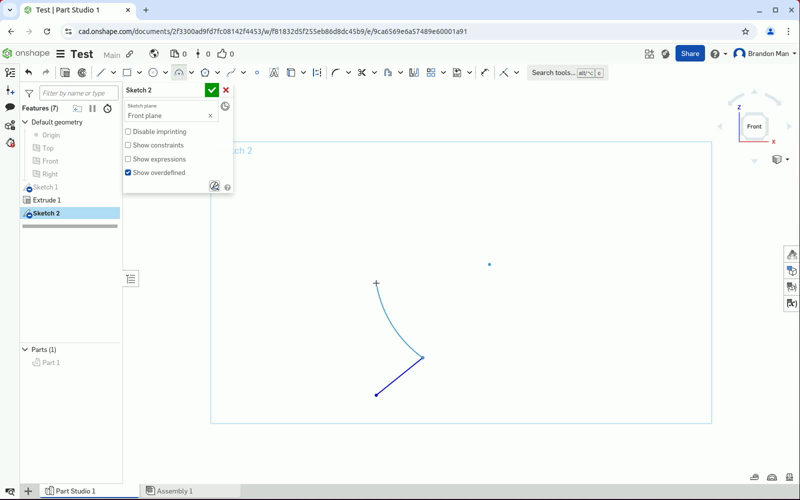
click(376, 282)
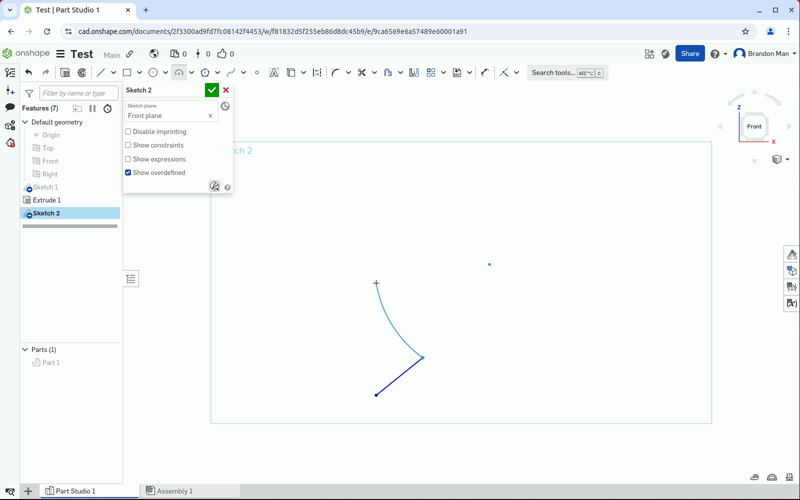
mouse_move(389, 326)
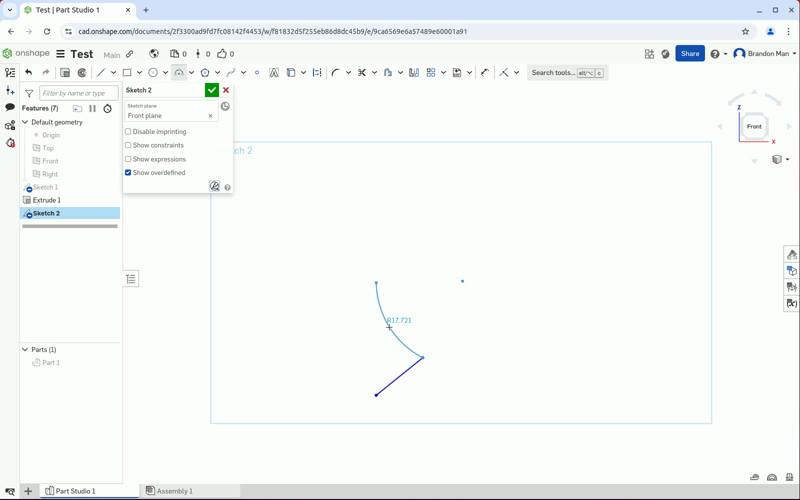
click(389, 326)
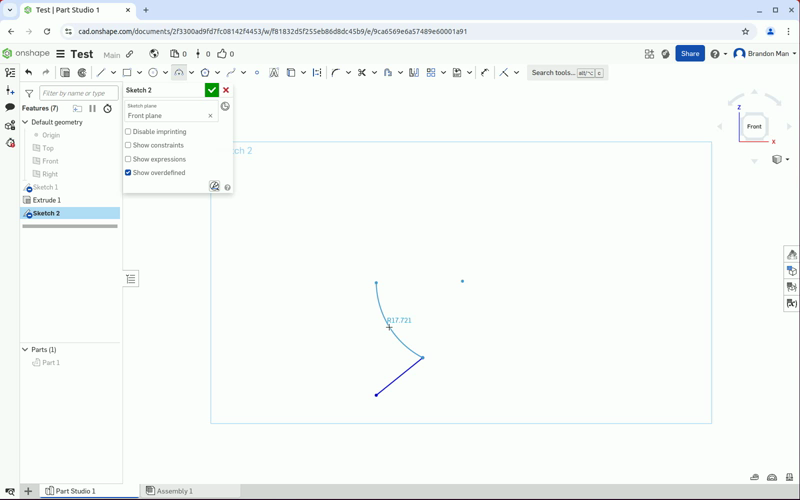
key_up(shift)
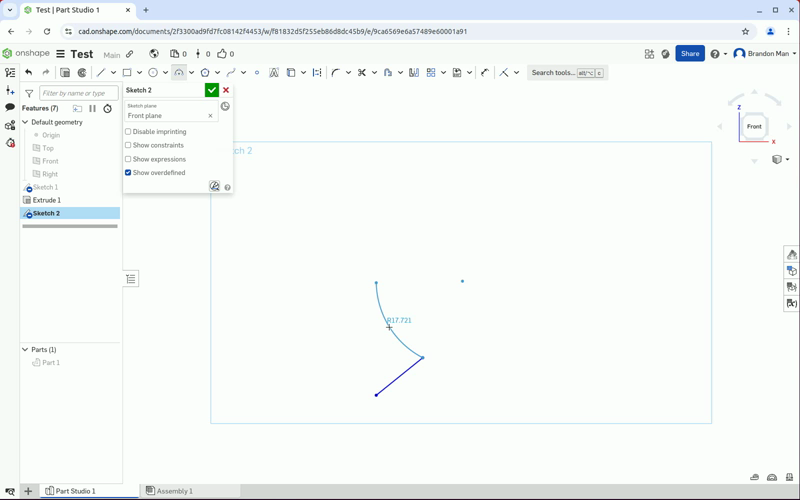
key(esc)
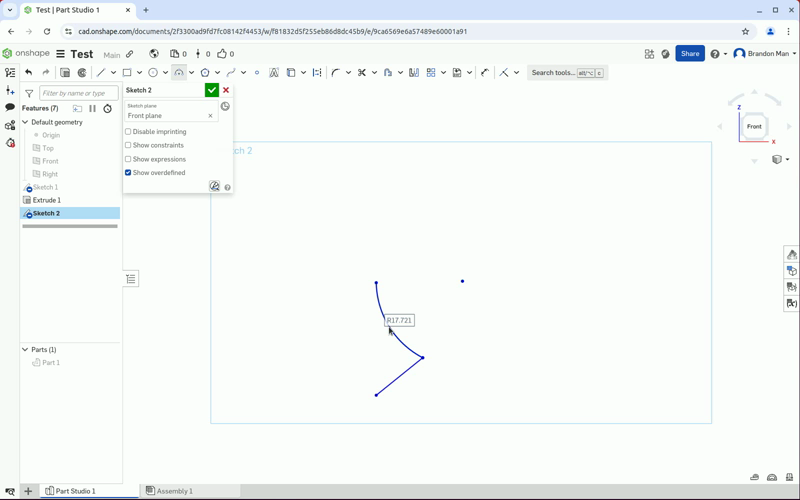
key(l)
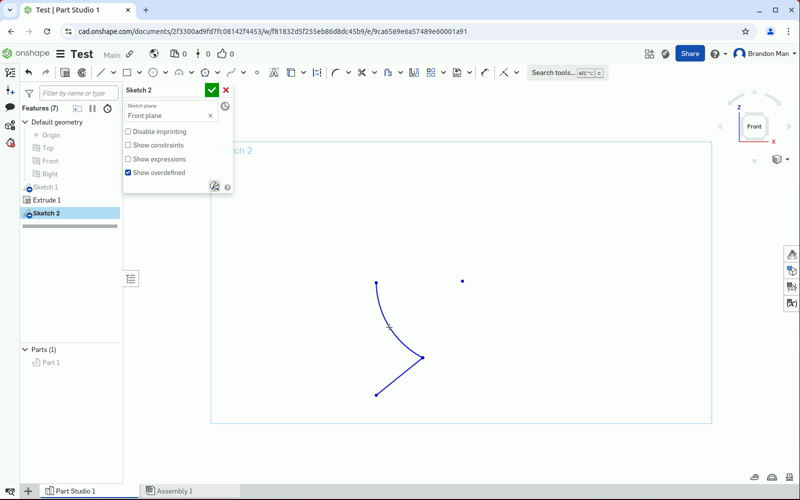
mouse_move(376, 282)
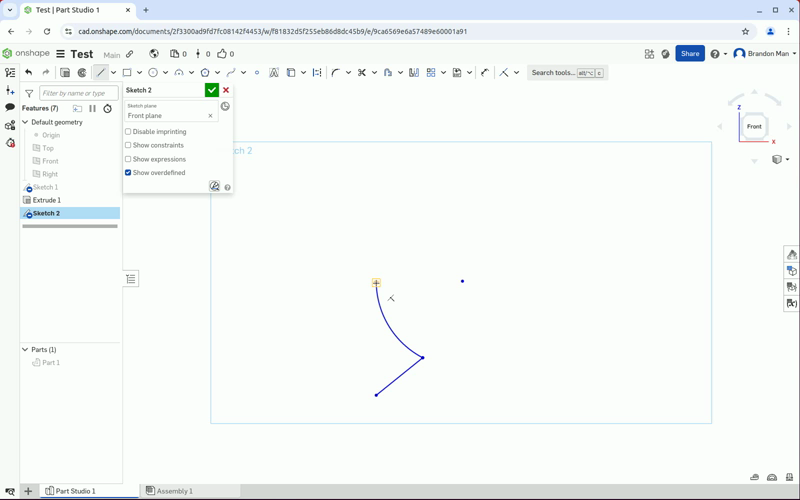
click(376, 282)
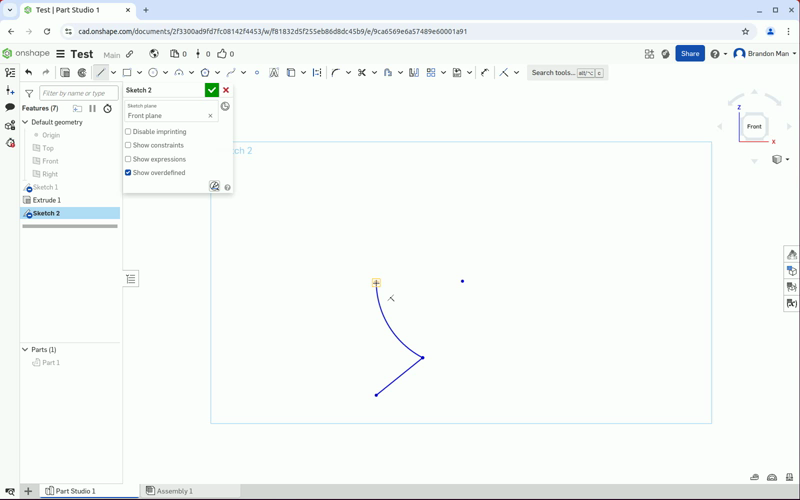
key_down(shift)
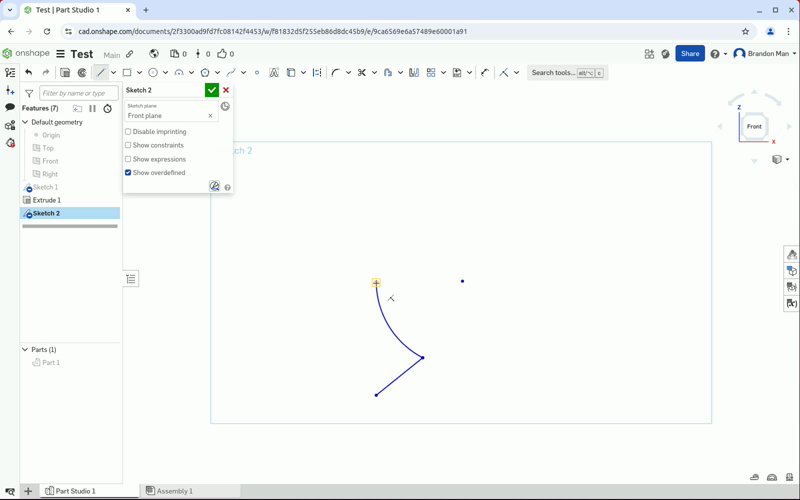
mouse_move(376, 395)
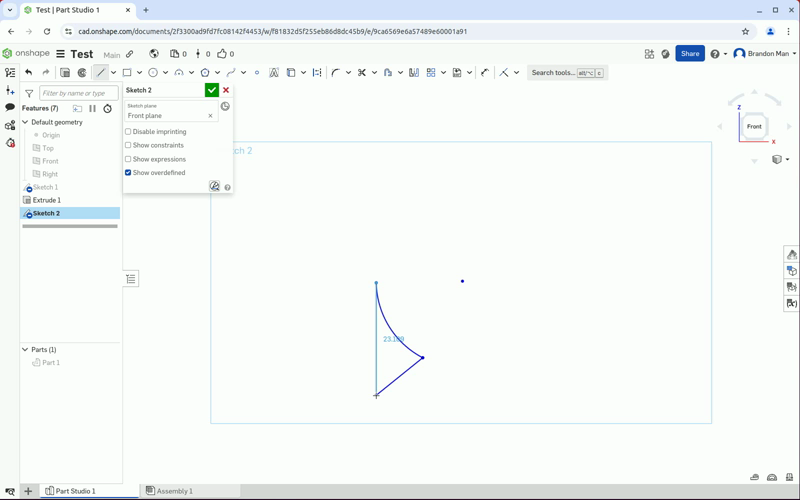
key_up(shift)
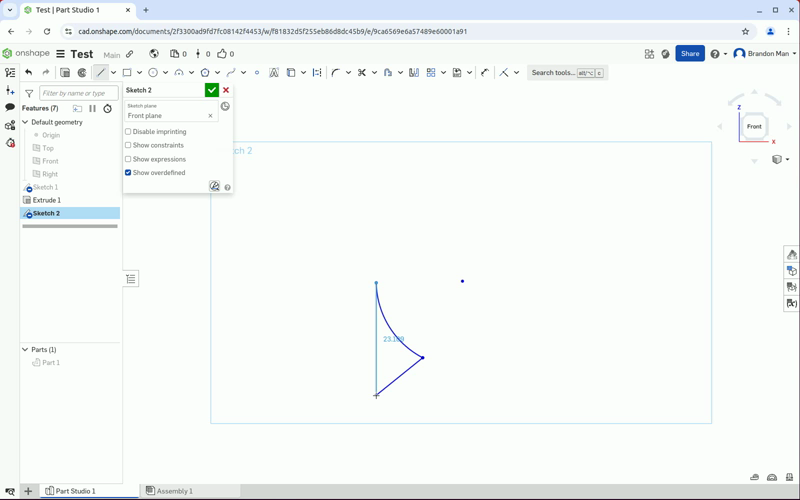
click(376, 395)
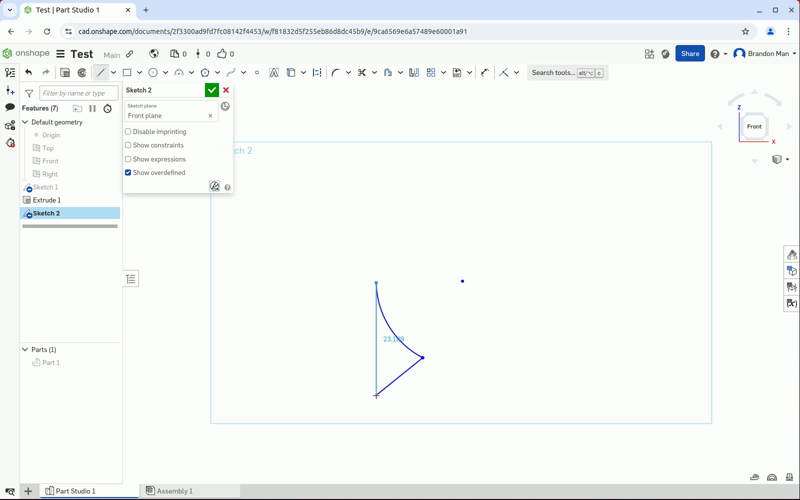
key(esc)
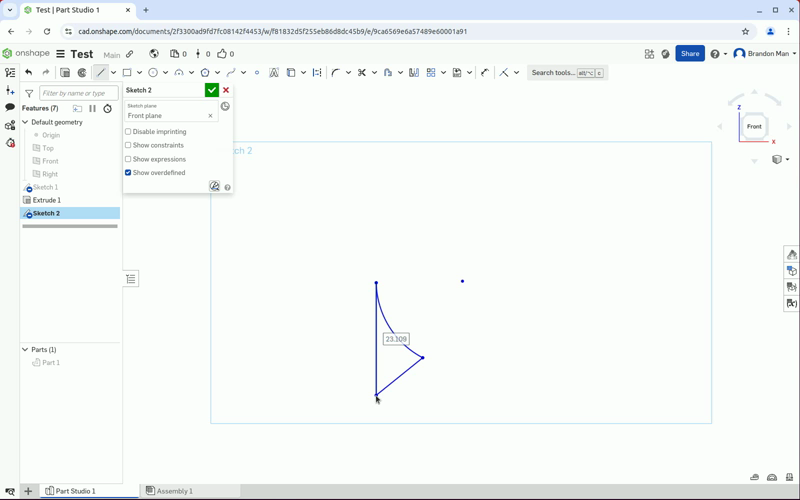
mouse_move(390, 365)
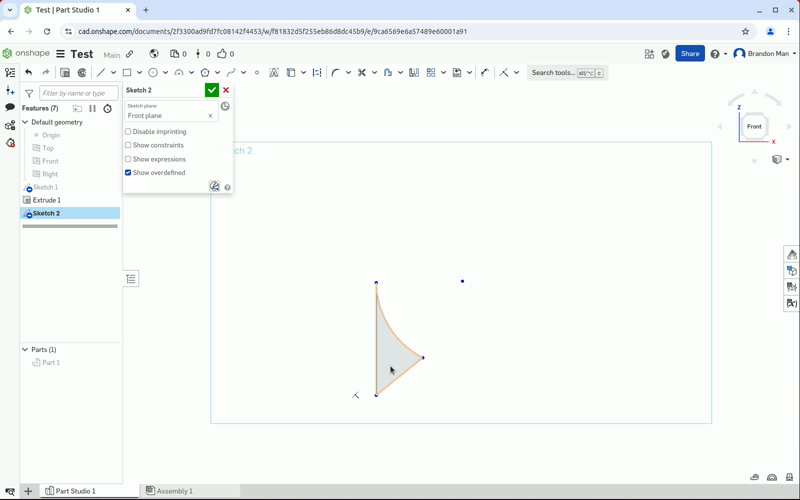
click(390, 365)
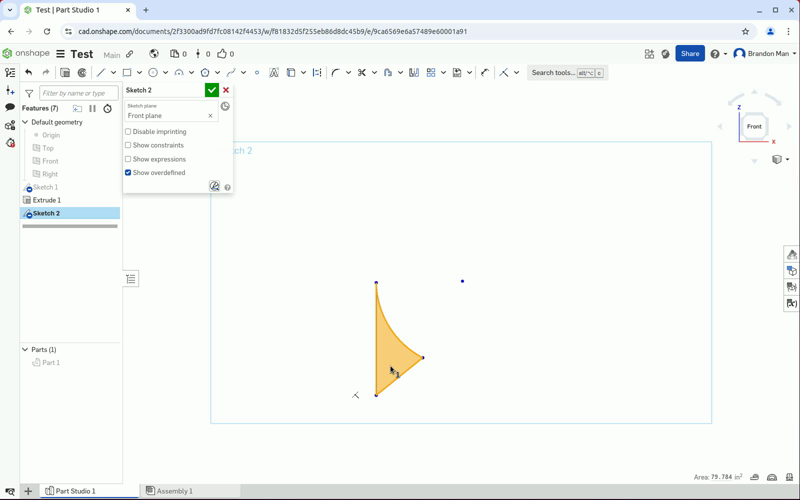
mouse_move(73, 352)
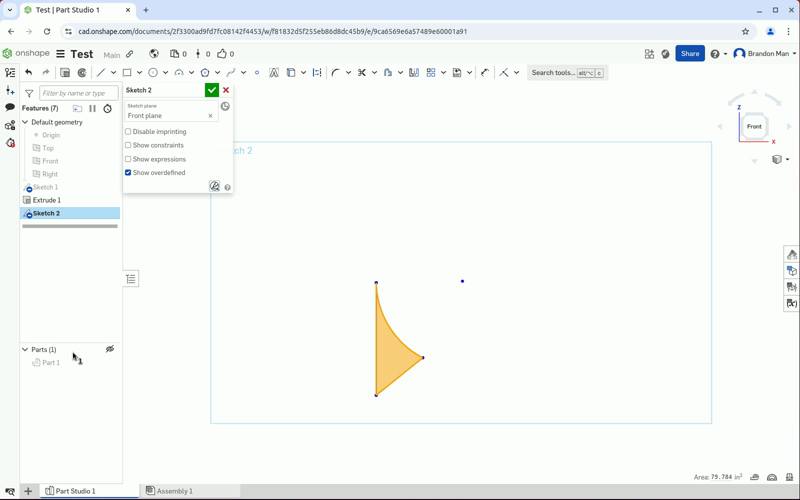
key(shift+y)
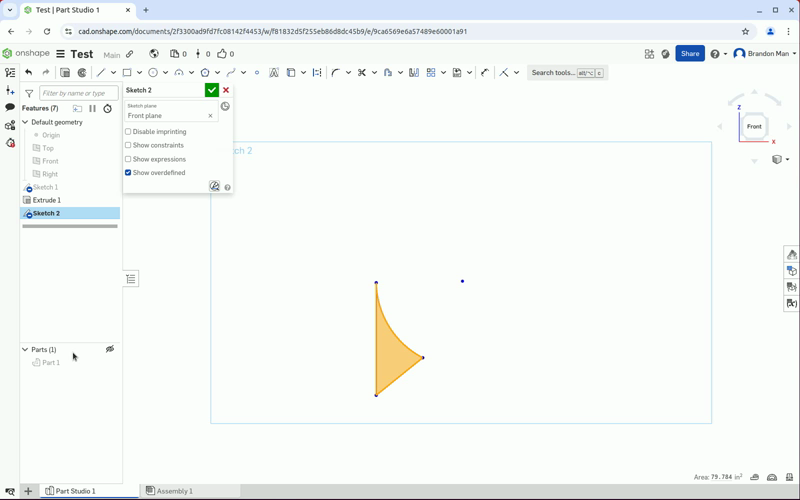
key(shift+e)
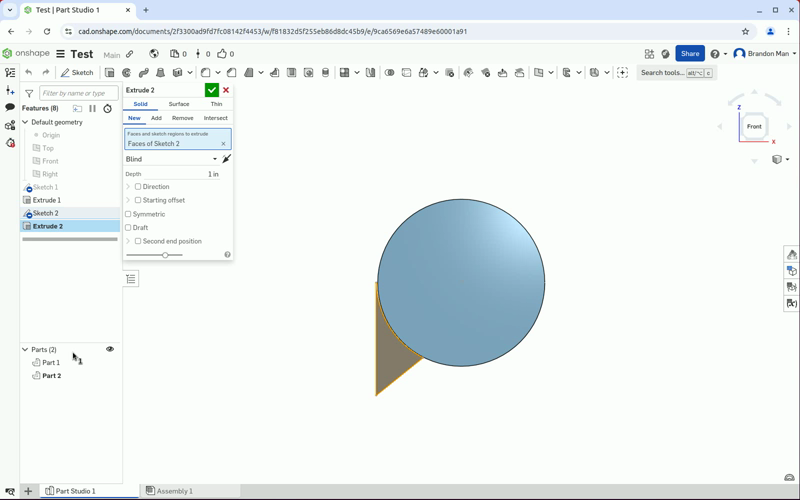
mouse_move(143, 106)
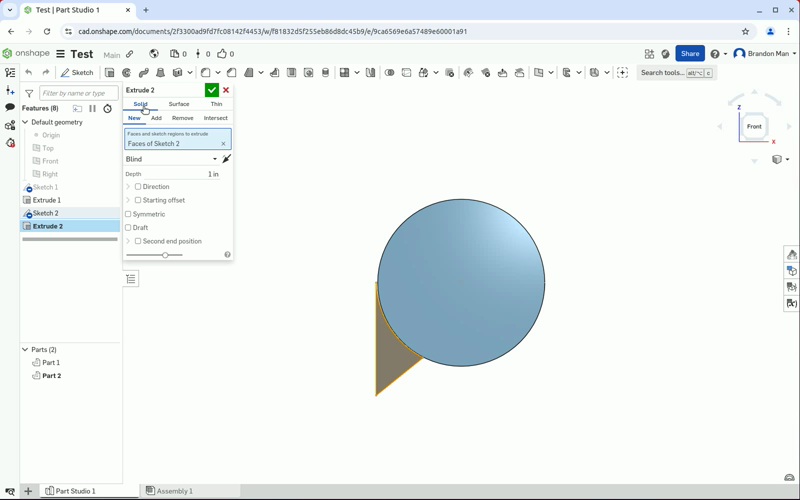
click(143, 106)
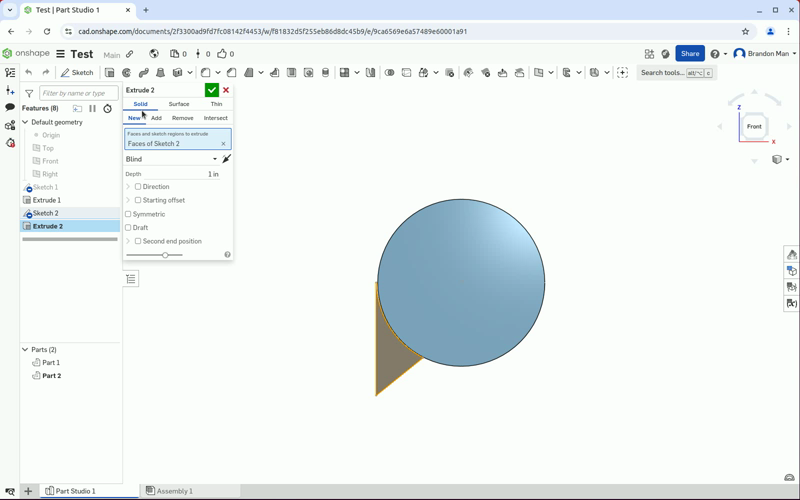
mouse_move(137, 120)
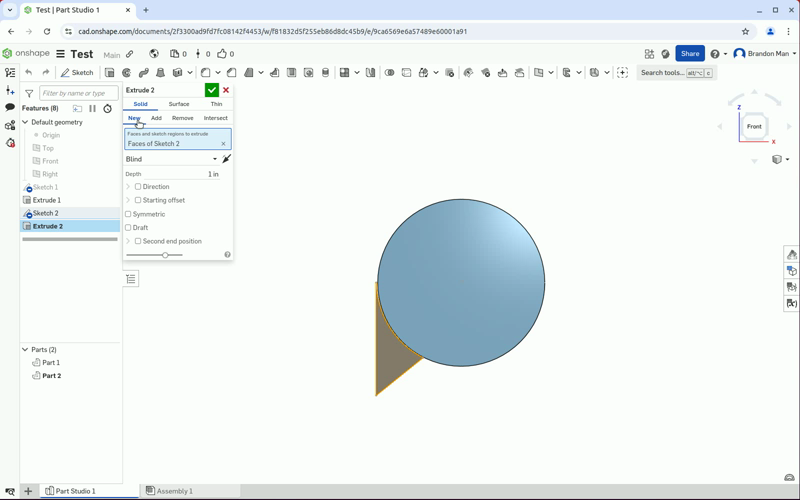
click(137, 120)
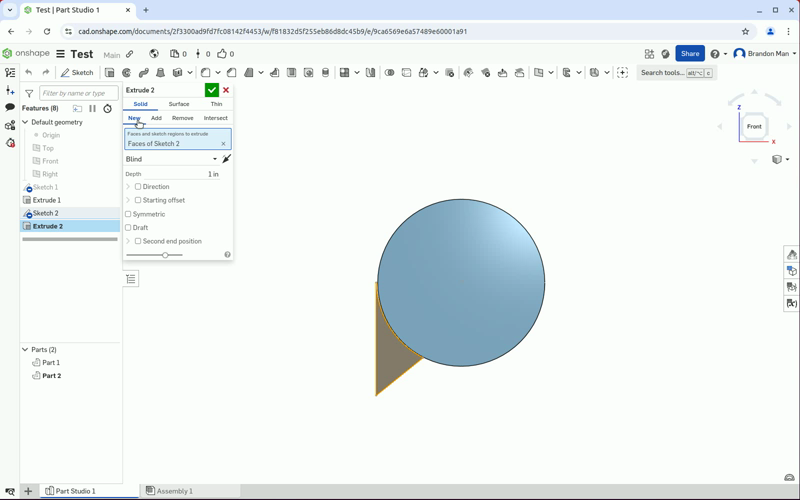
key(tab, 4)
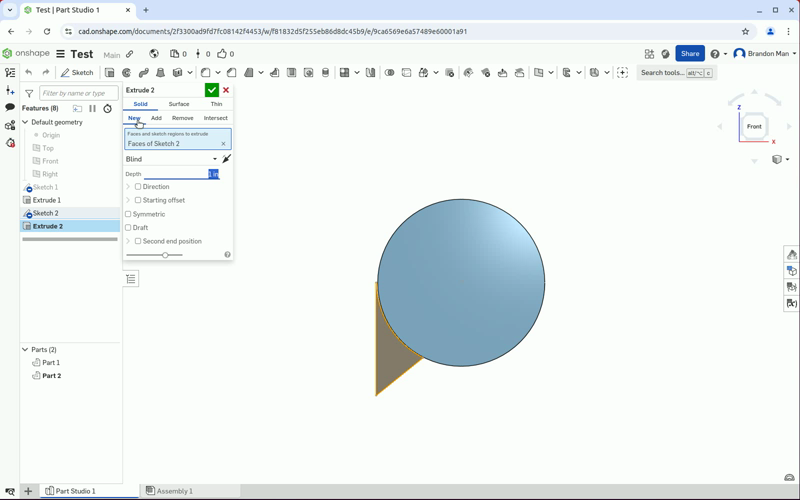
text(3.37)
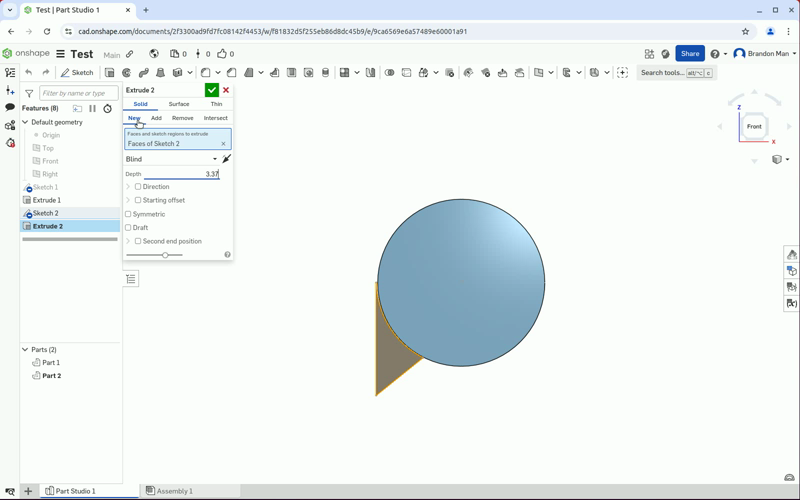
key(enter)
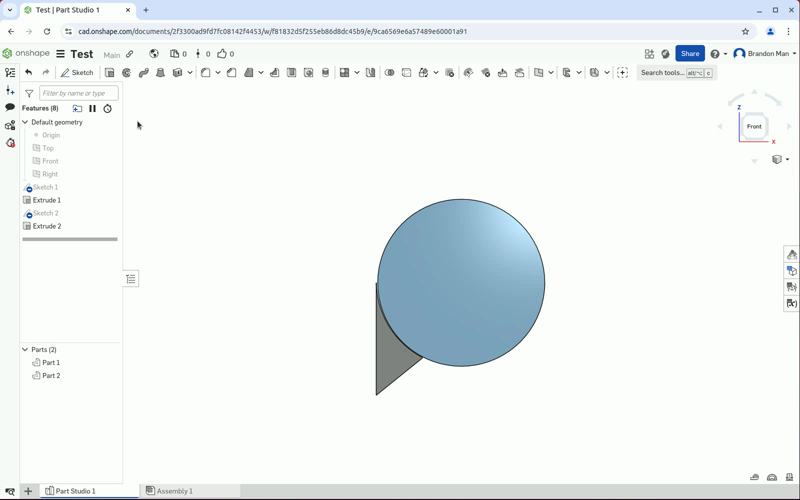
key(shift+h)
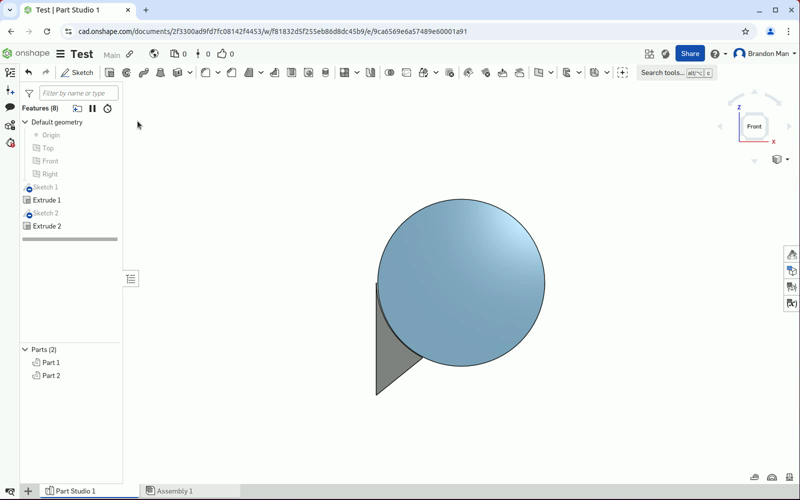
key(shift+h)
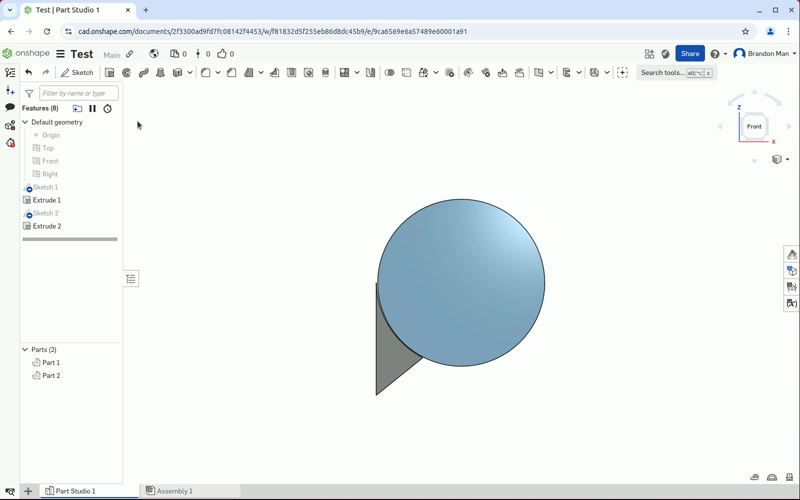
mouse_move(73, 189)
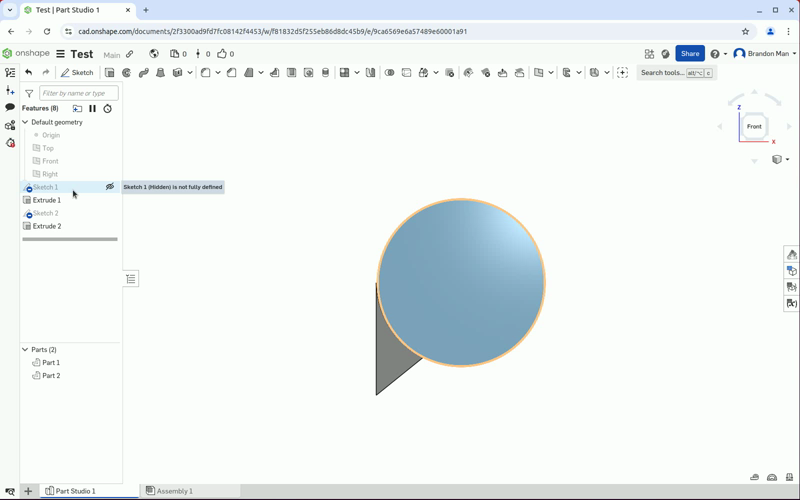
click(73, 189)
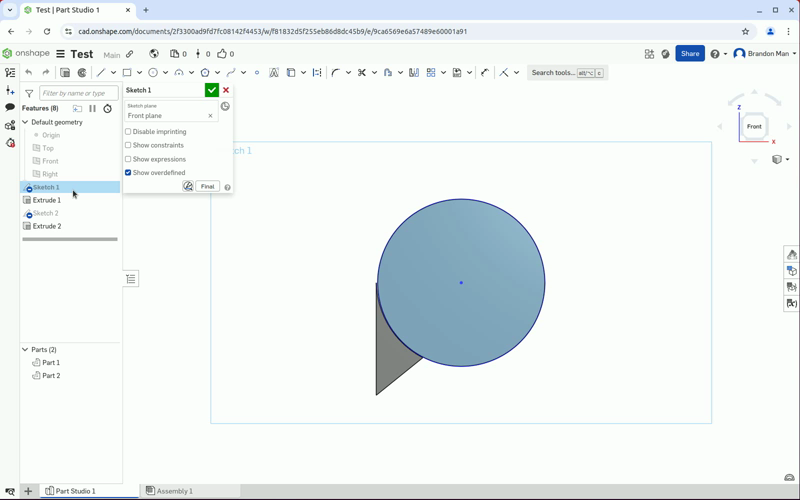
mouse_move(229, 92)
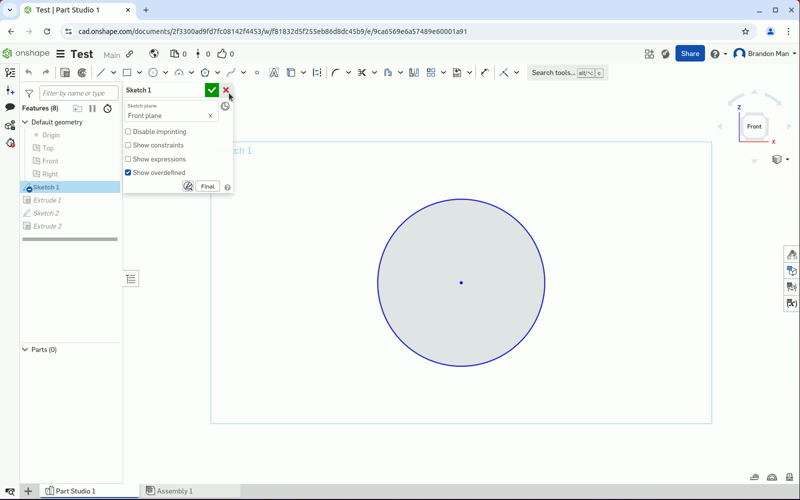
click(229, 92)
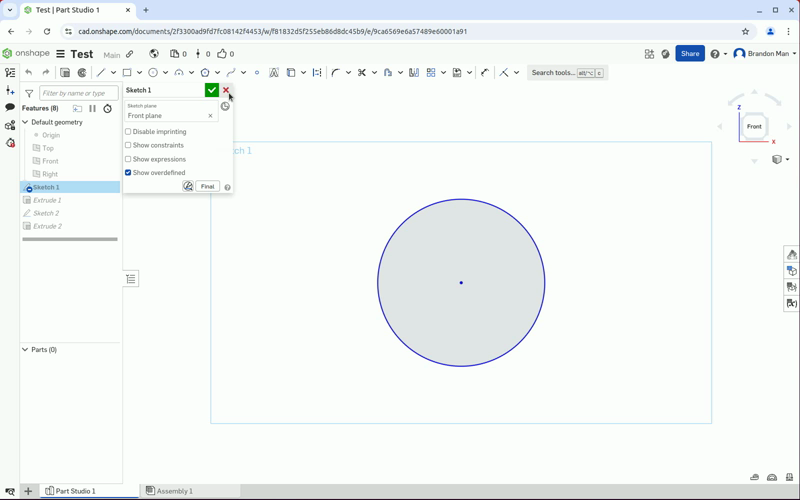
key(shift+s)
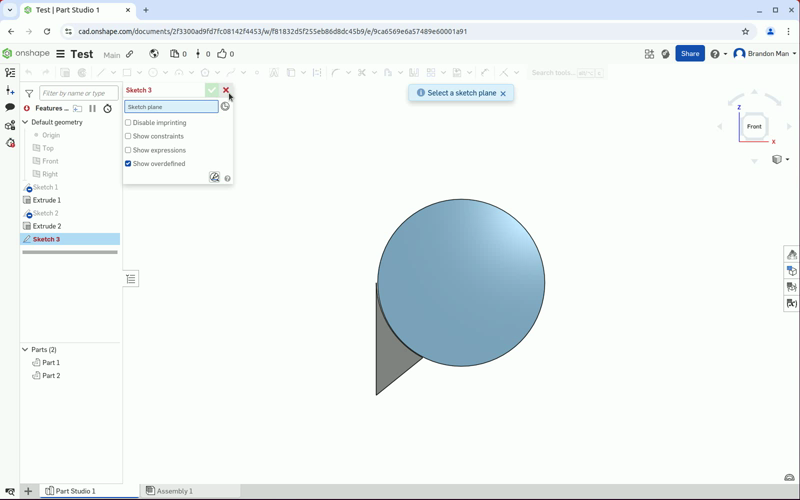
mouse_move(73, 163)
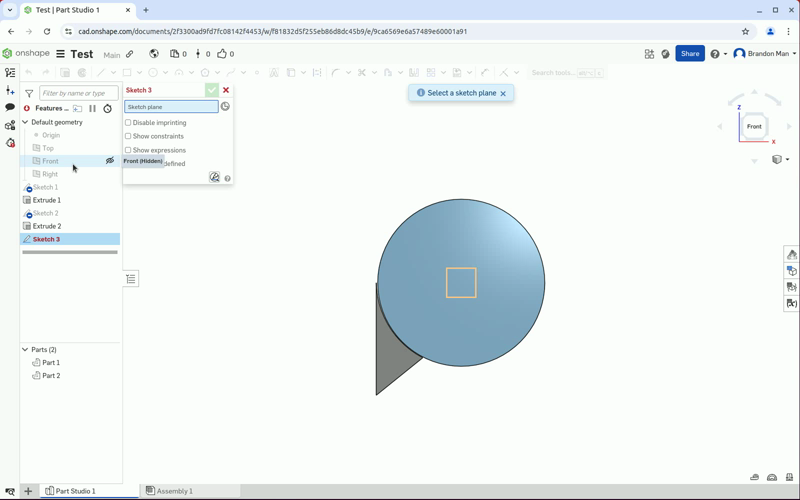
click(73, 163)
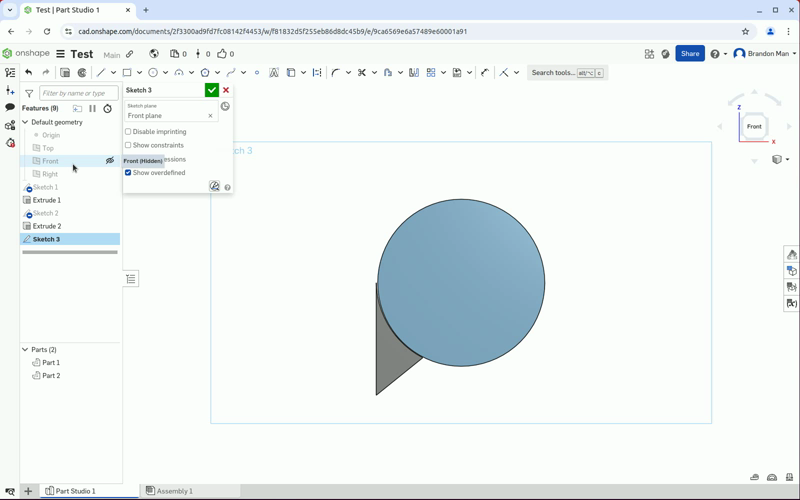
mouse_move(73, 352)
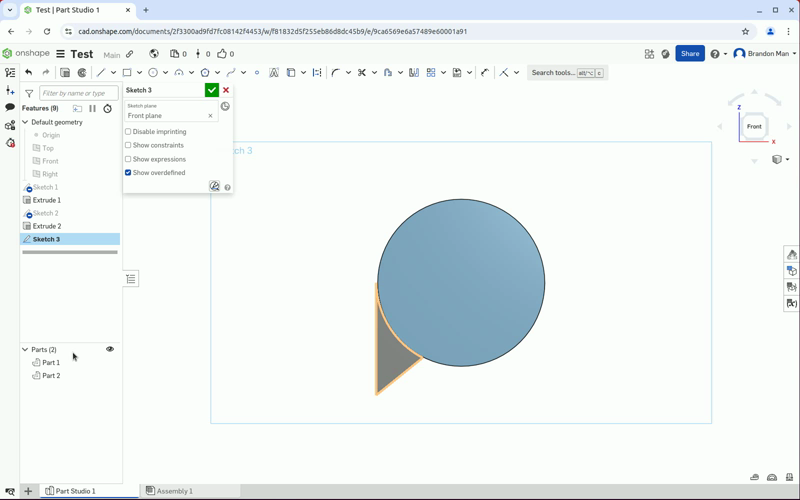
key(y)
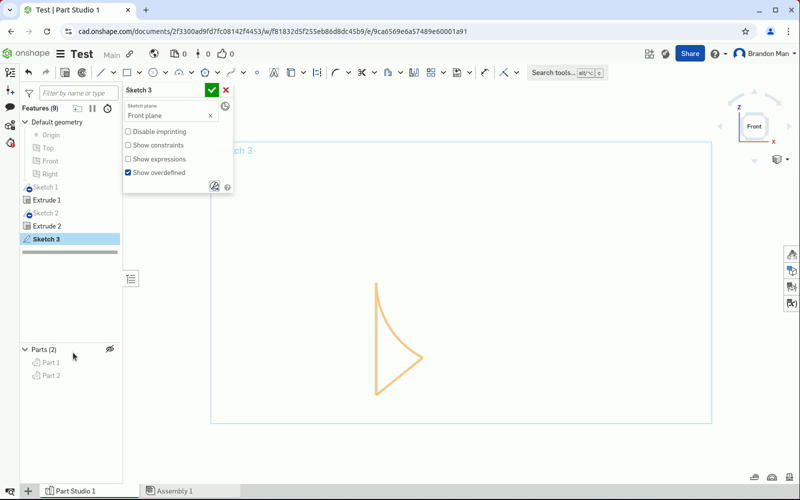
key(l)
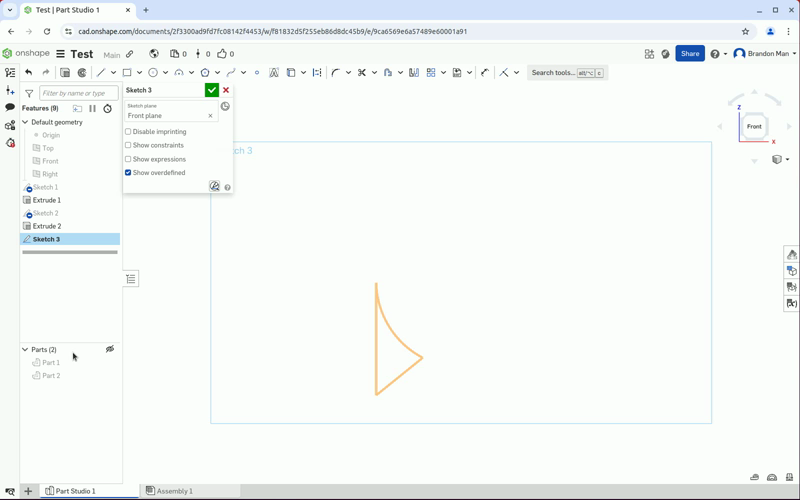
key_down(shift)
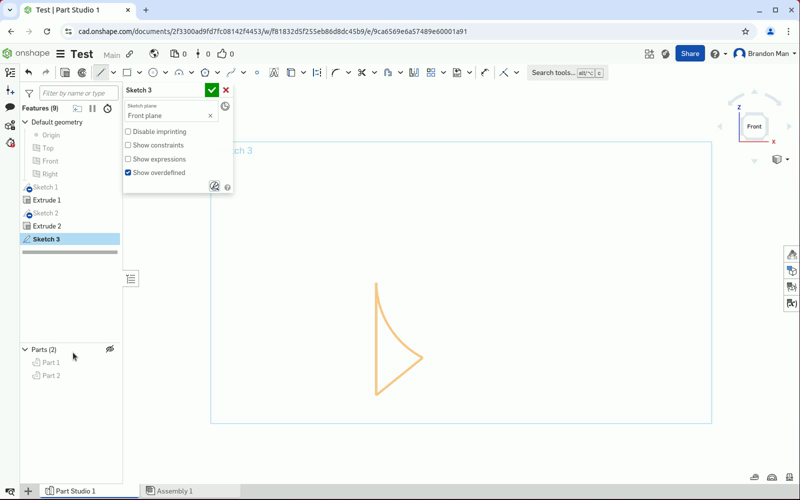
mouse_move(499, 357)
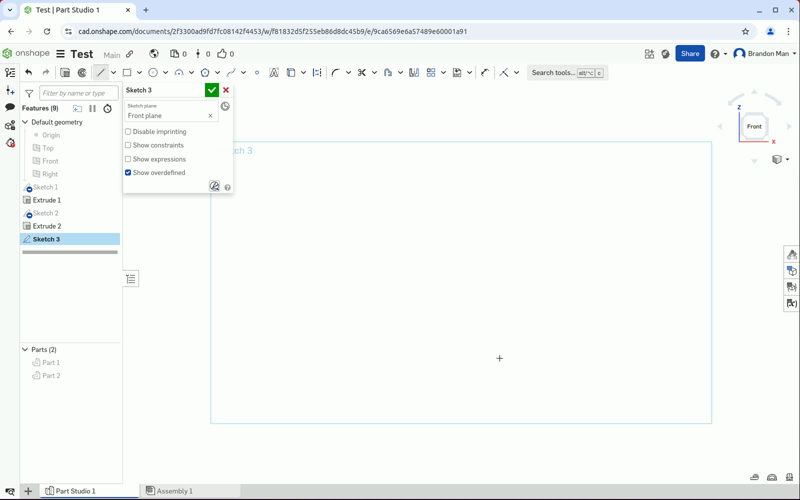
click(499, 357)
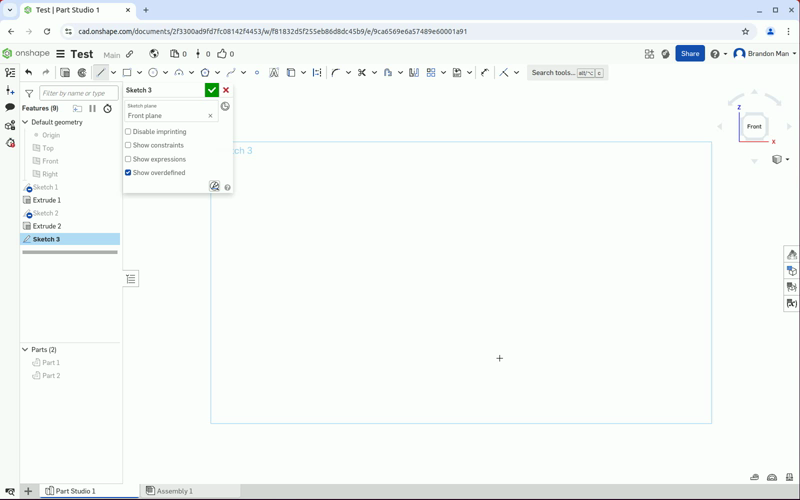
key_up(shift)
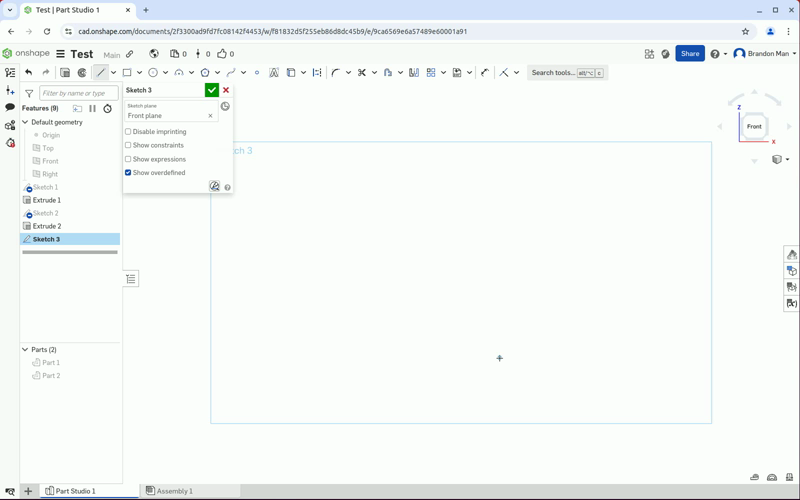
key_down(shift)
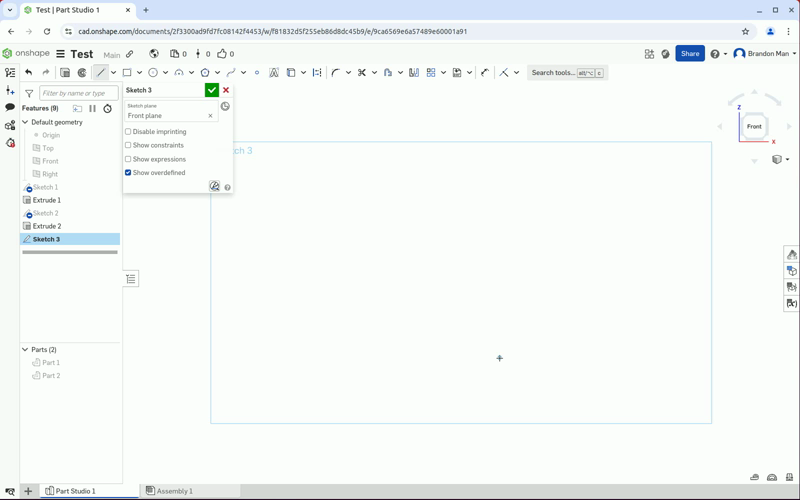
mouse_move(529, 357)
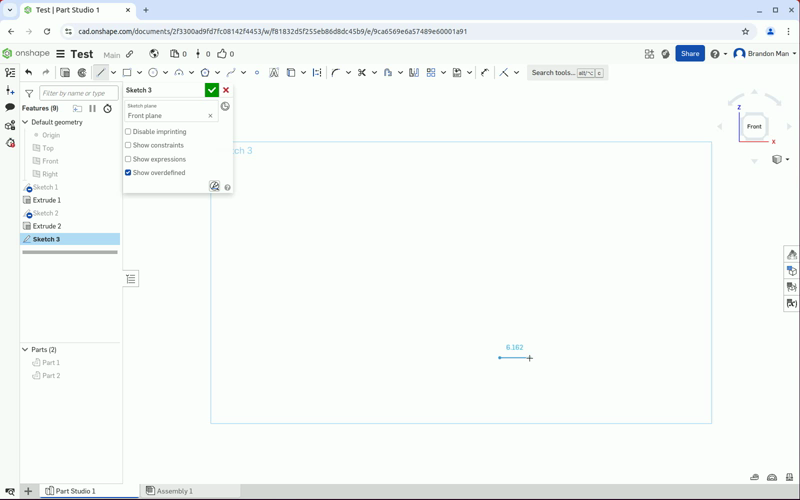
mouse_move(545, 395)
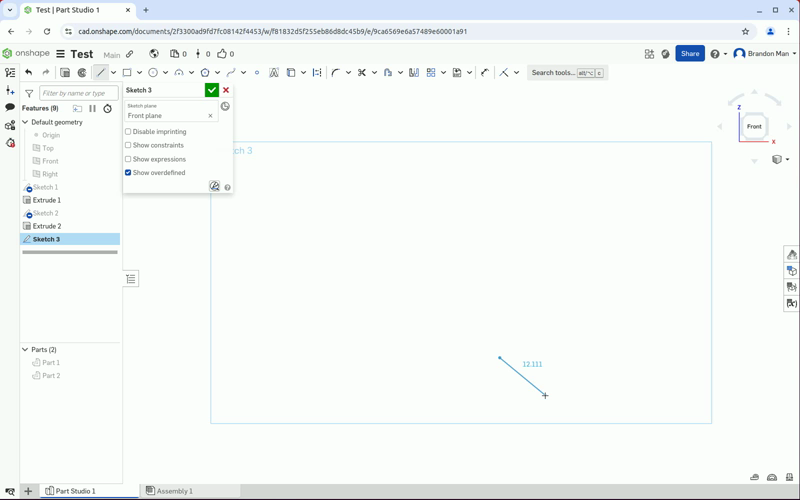
click(545, 395)
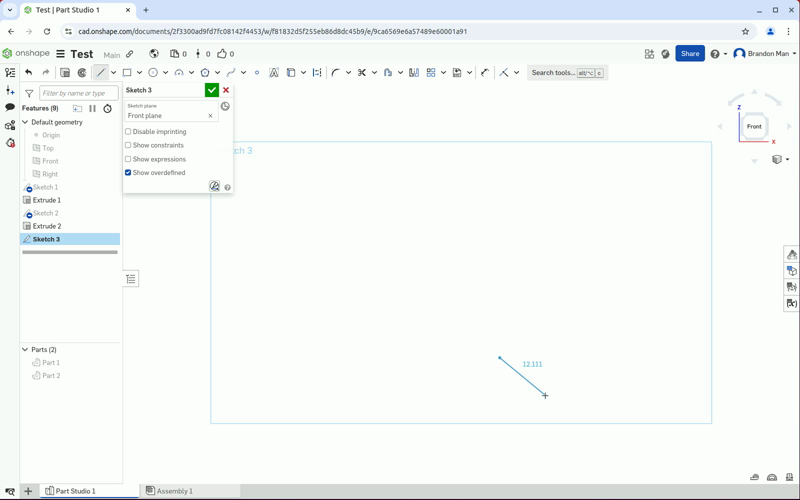
key_up(shift)
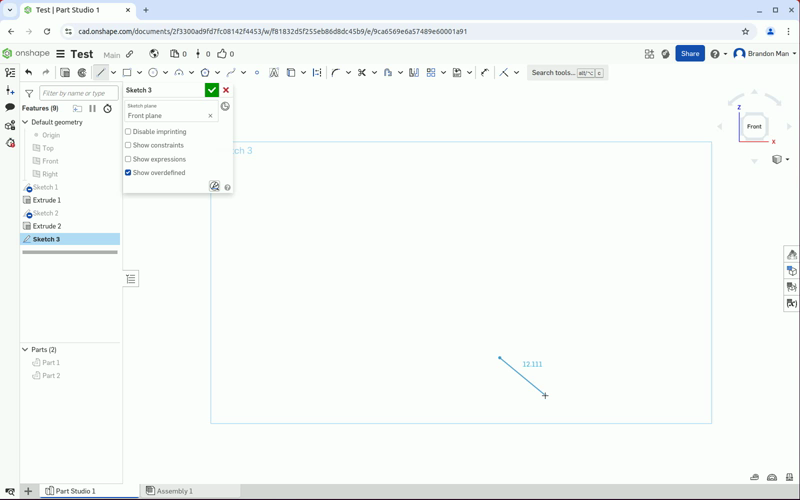
key_down(shift)
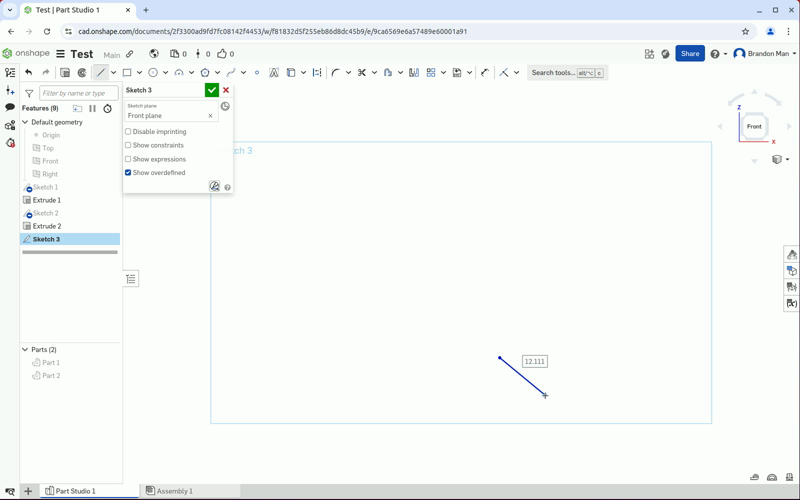
mouse_move(545, 282)
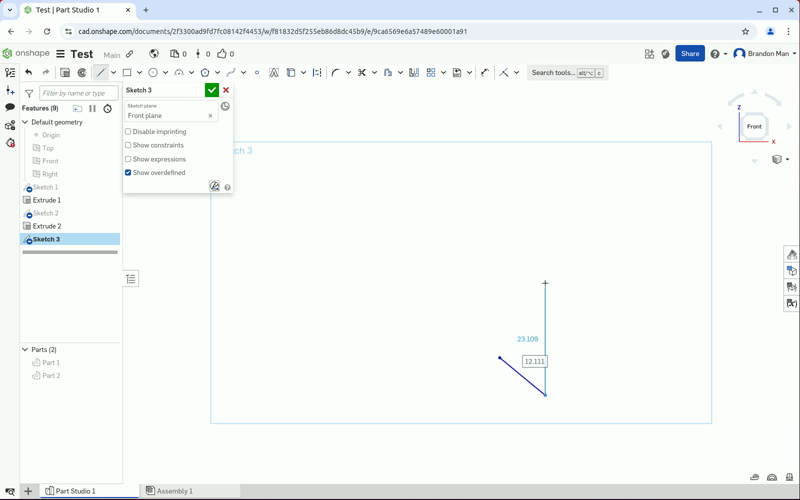
click(545, 282)
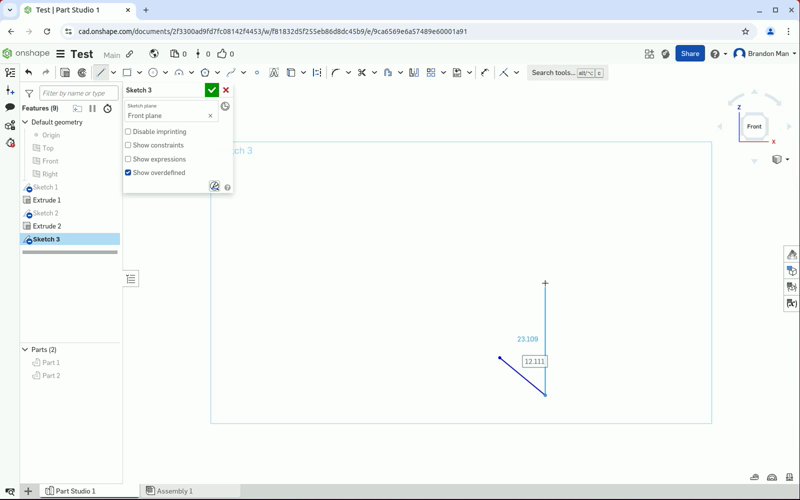
key_up(shift)
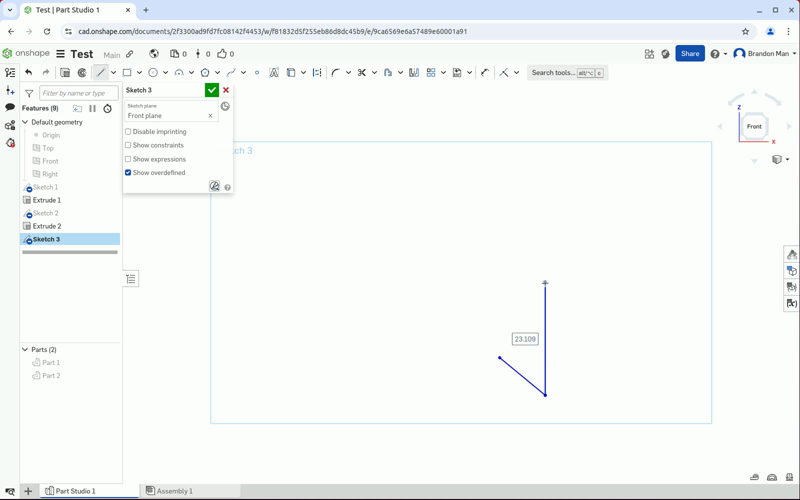
key(esc)
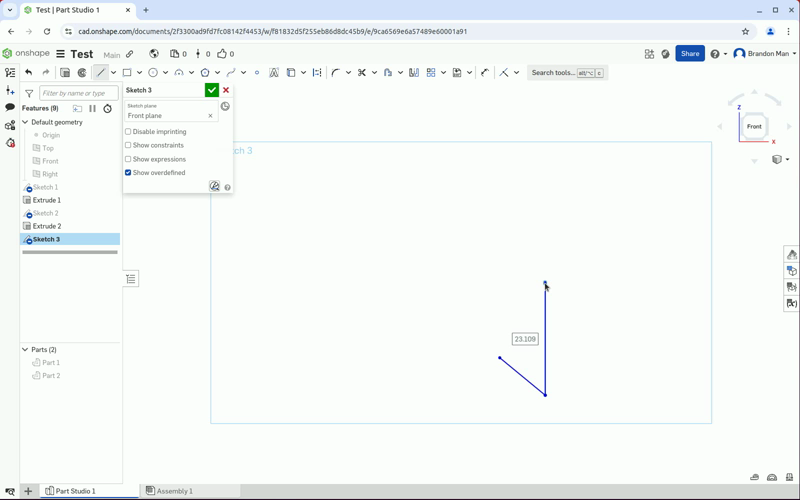
key(a)
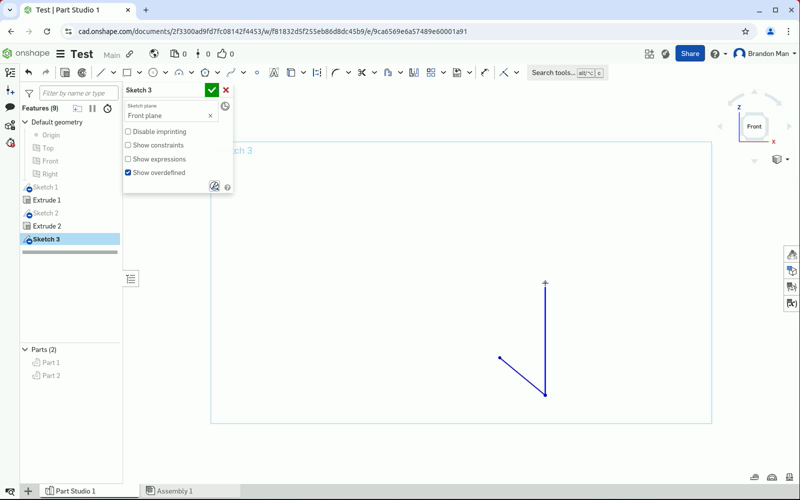
mouse_move(545, 282)
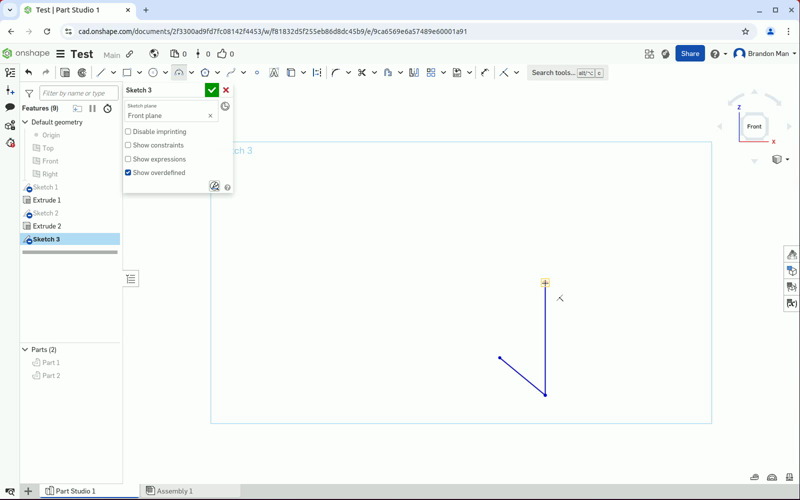
click(545, 282)
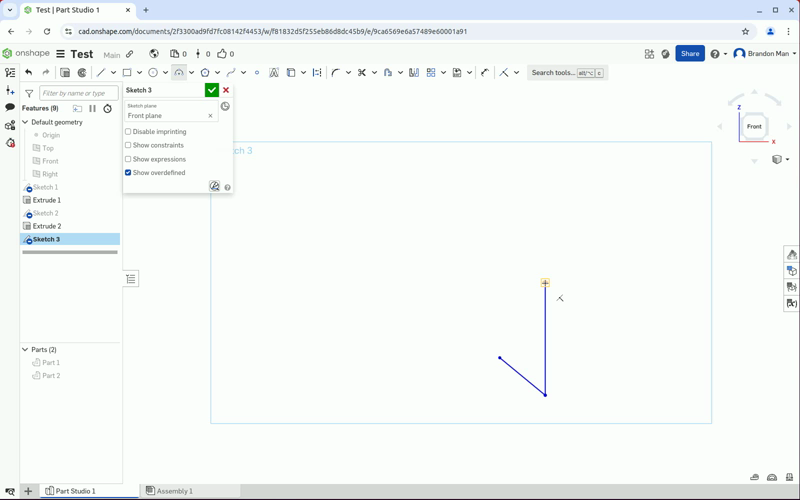
mouse_move(499, 357)
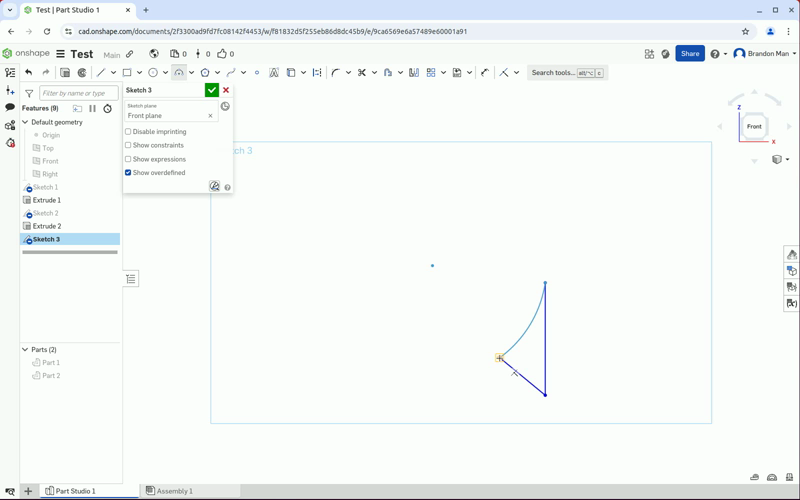
click(499, 357)
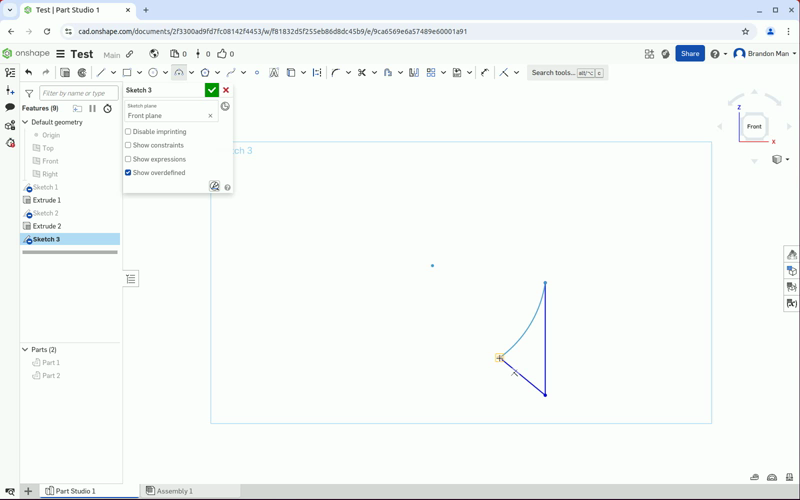
key_down(shift)
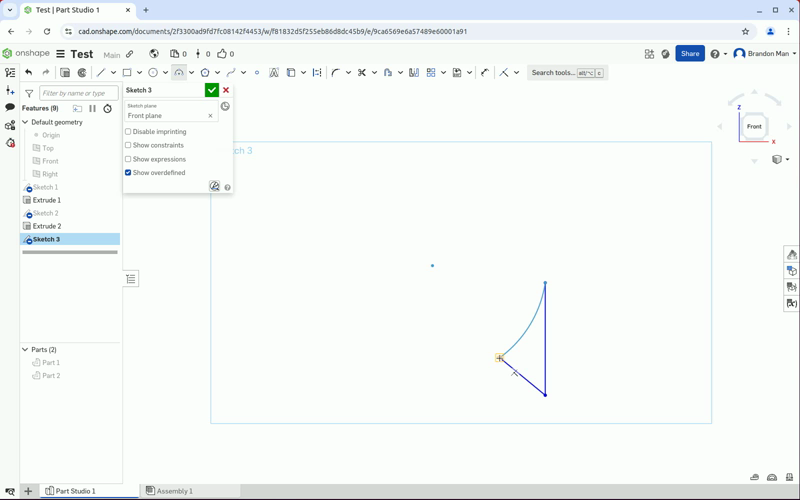
mouse_move(533, 326)
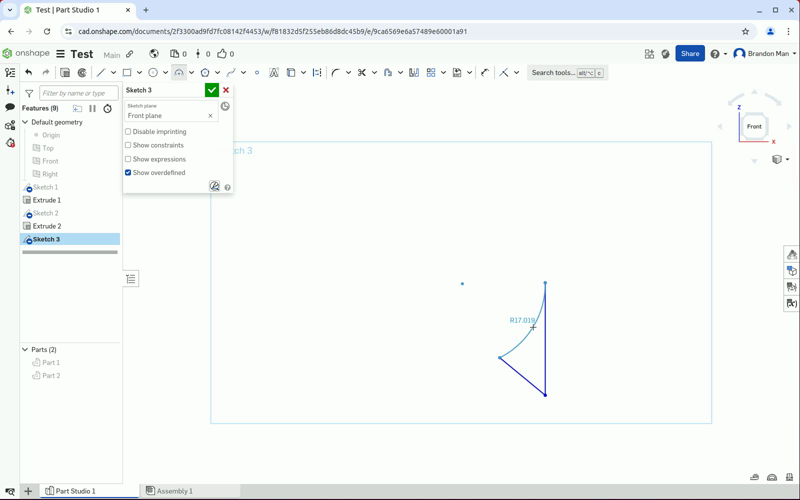
click(533, 326)
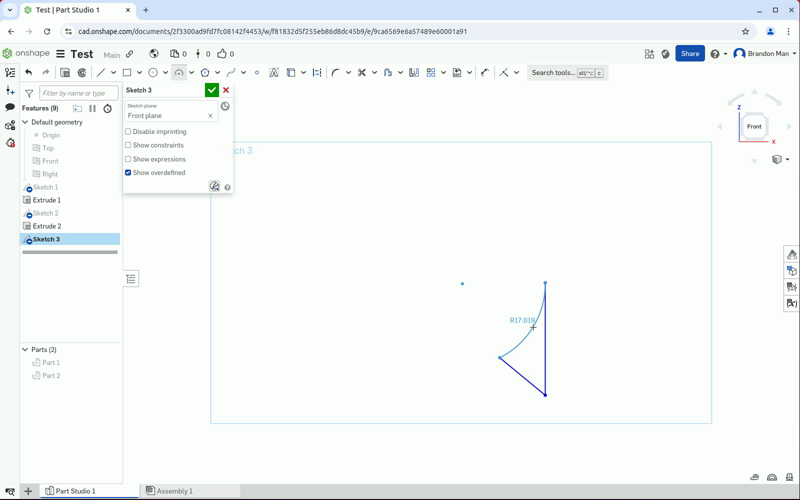
key_up(shift)
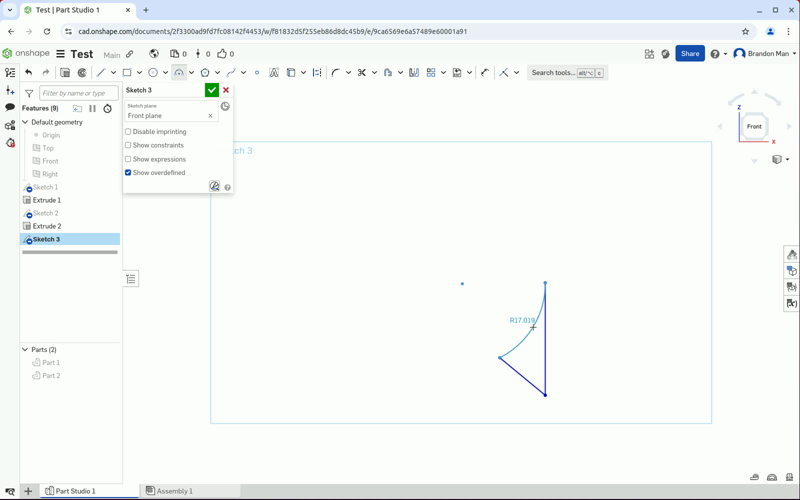
key(esc)
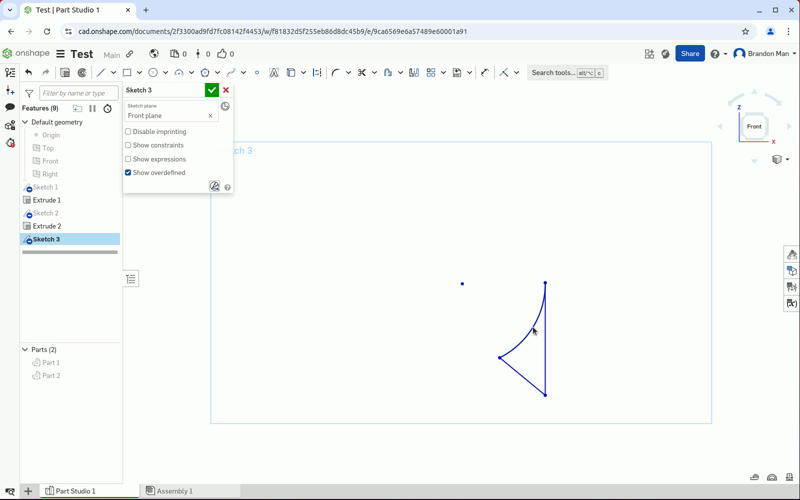
mouse_move(540, 380)
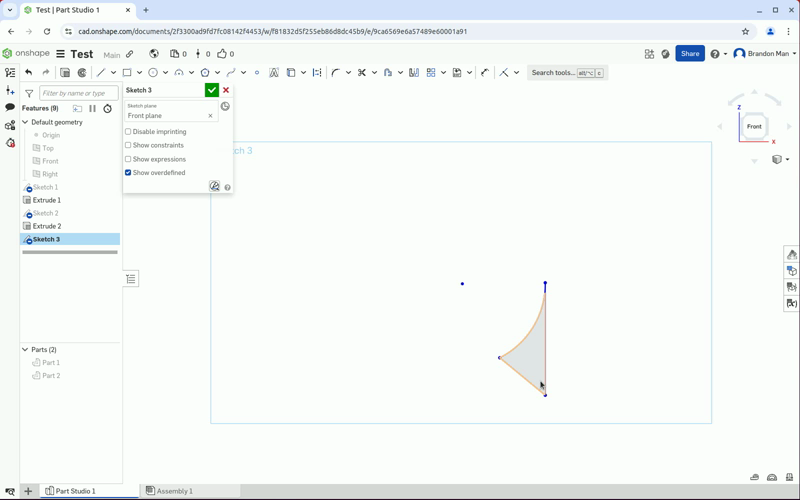
click(540, 380)
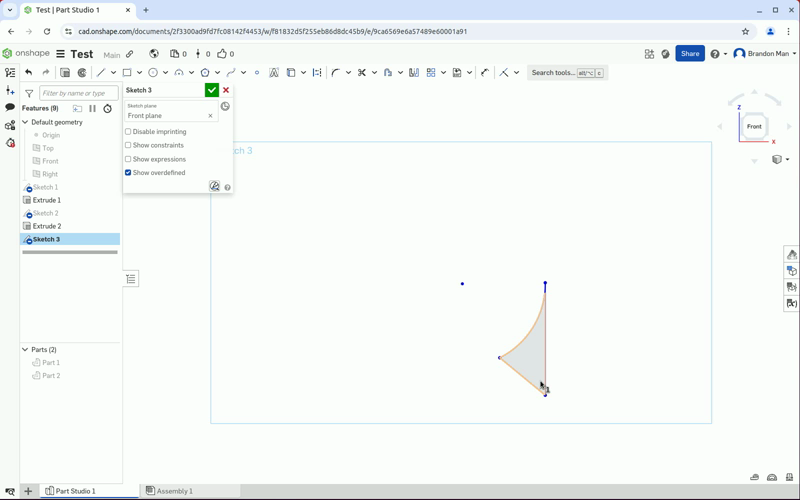
mouse_move(73, 352)
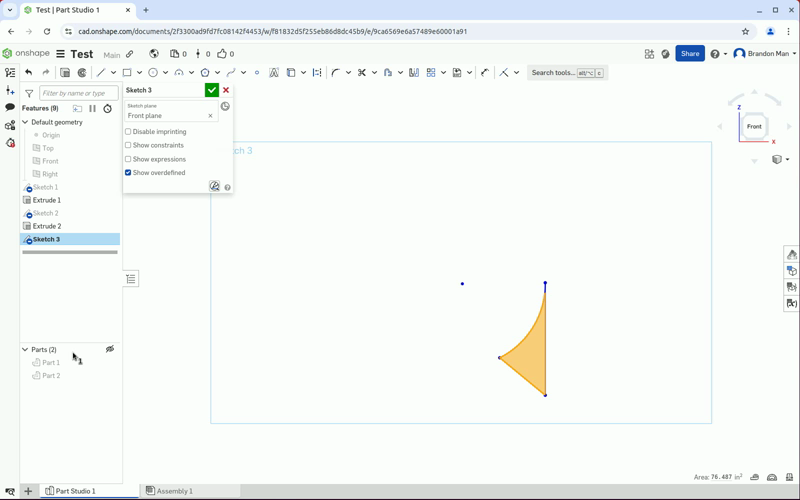
key(shift+y)
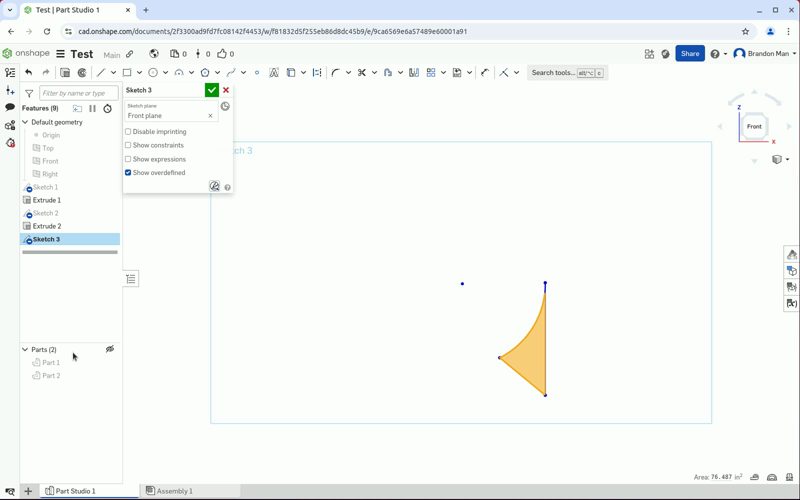
key(shift+e)
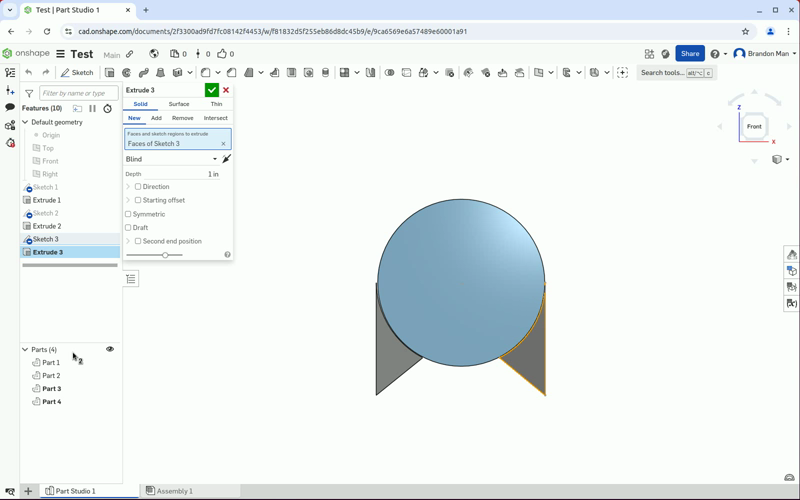
mouse_move(143, 106)
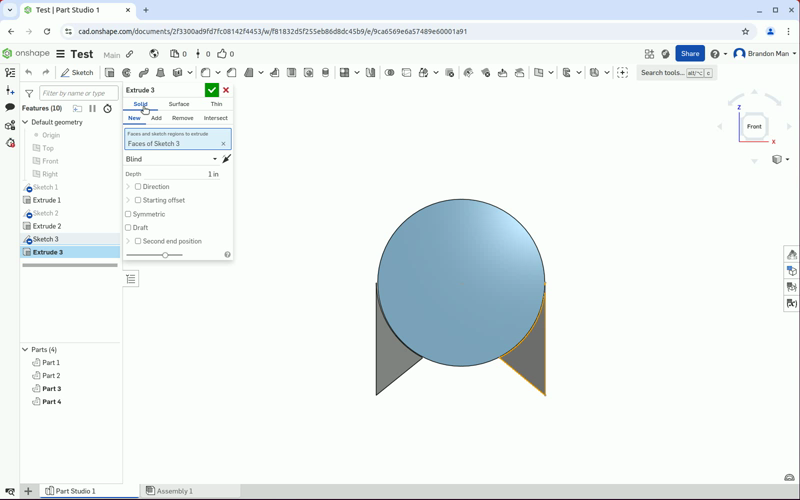
click(143, 106)
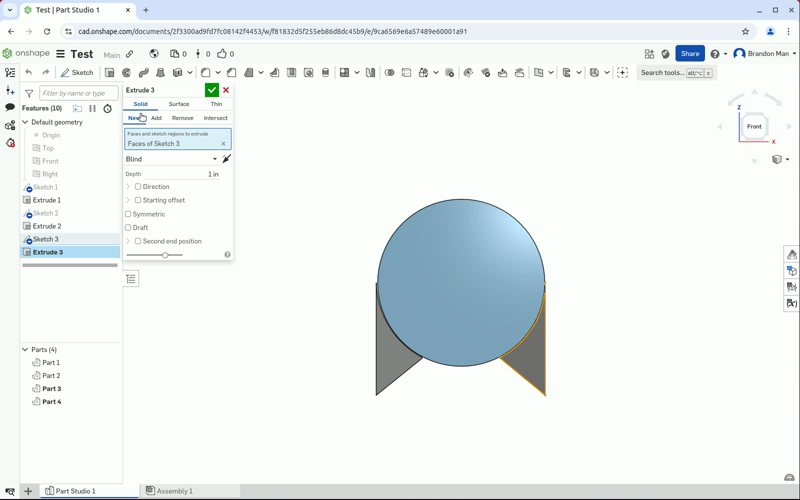
mouse_move(137, 120)
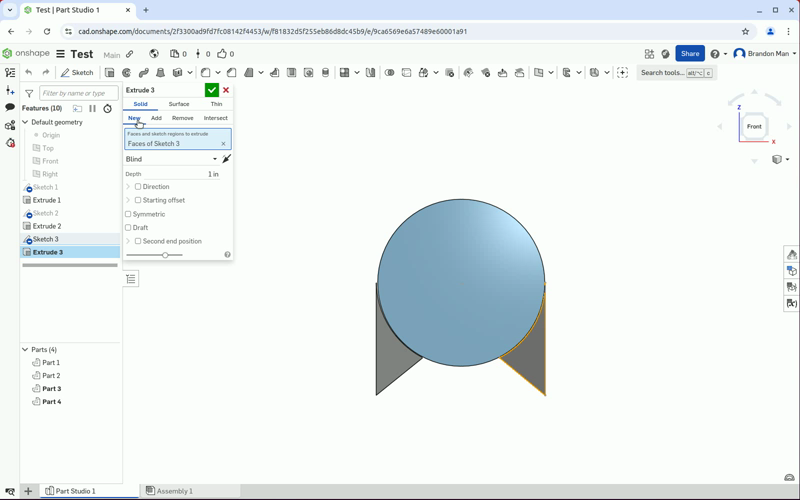
click(137, 120)
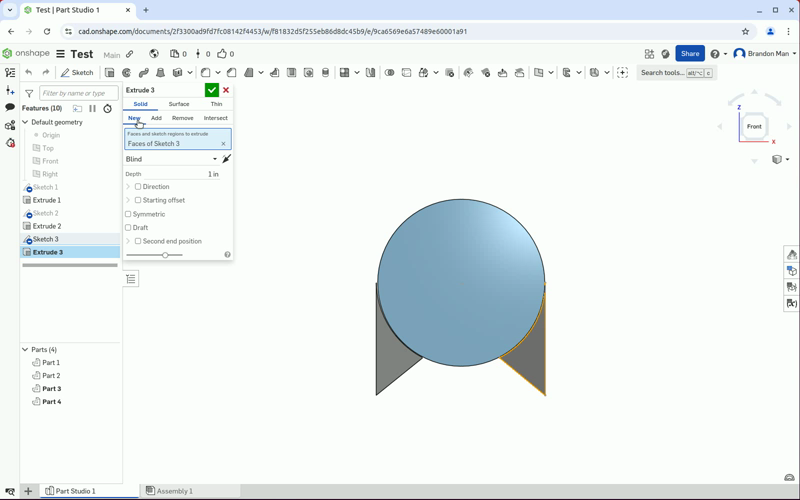
key(tab, 4)
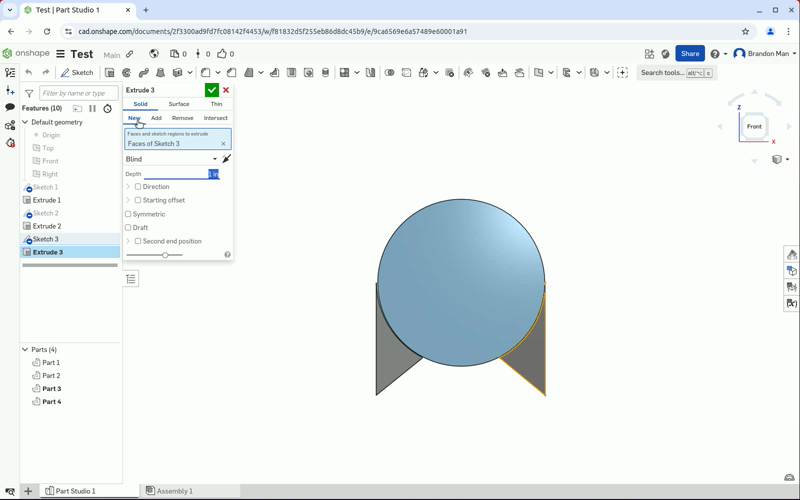
text(3.37)
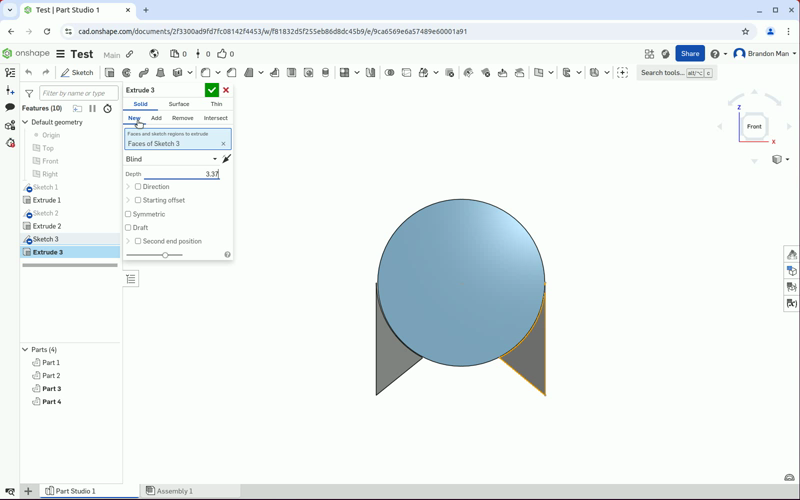
key(enter)
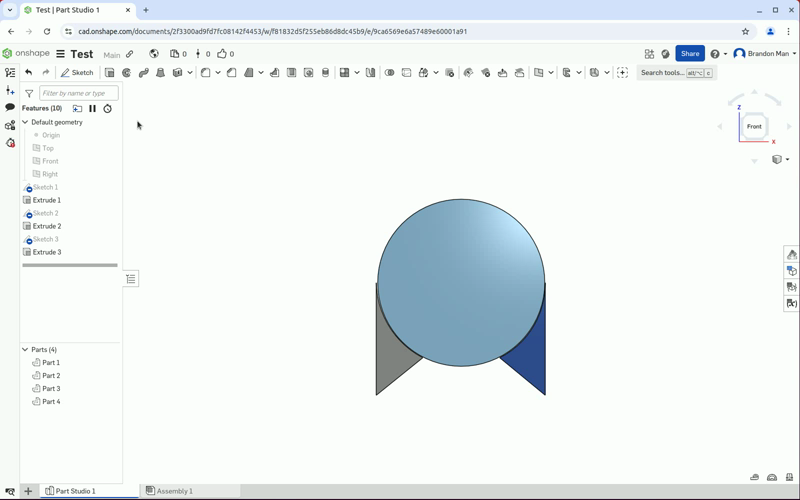
key(shift+h)
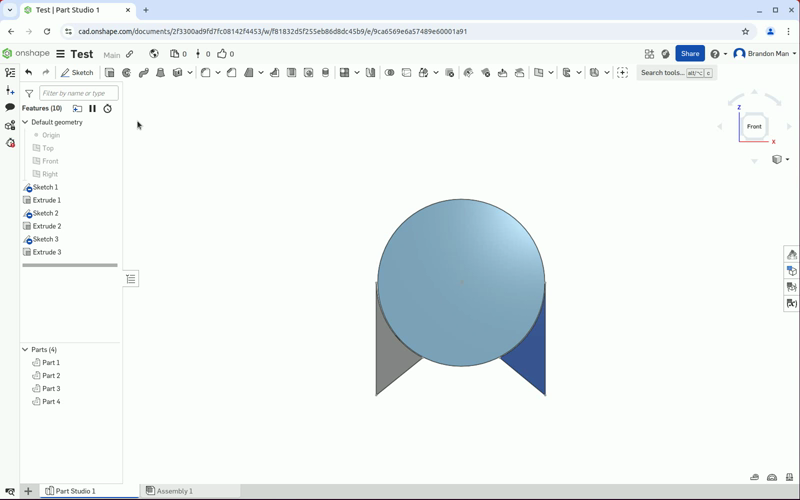
key(shift+h)
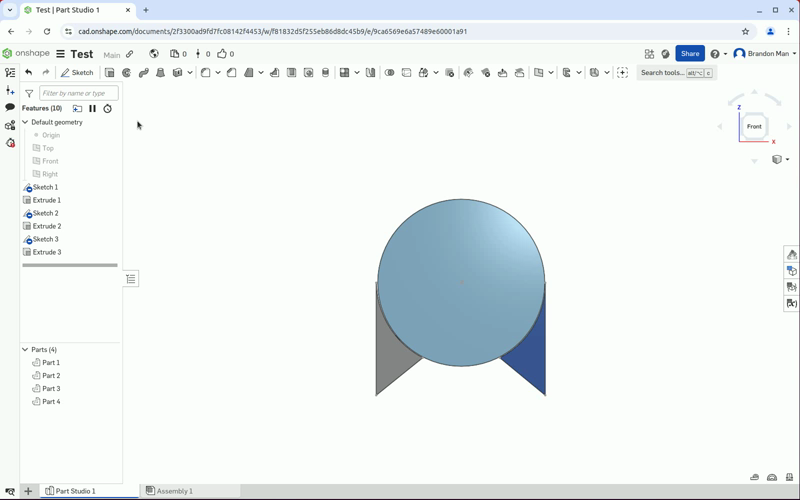
key(shift+7)
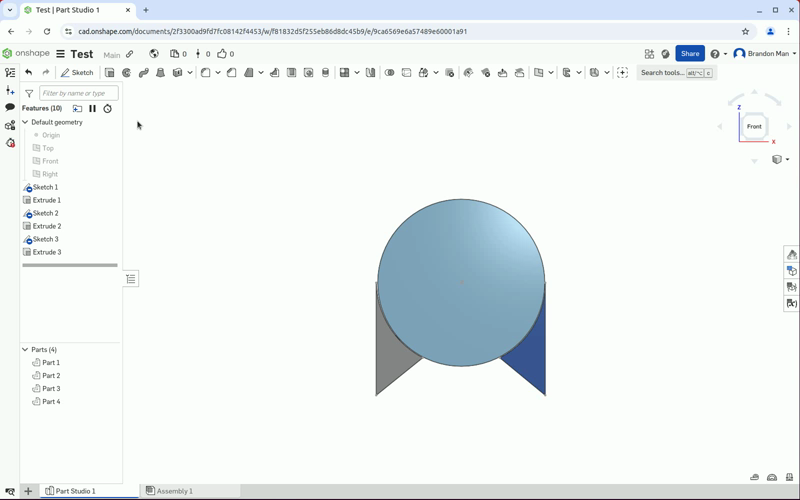
key(left, 2)
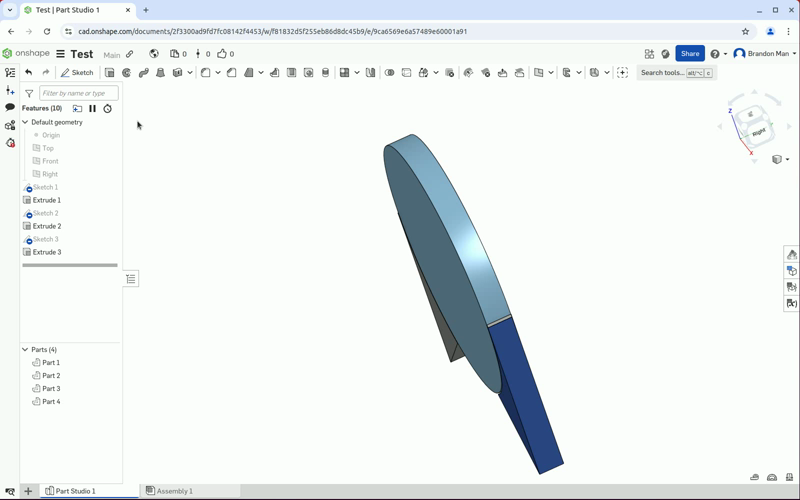
key(down, 2)
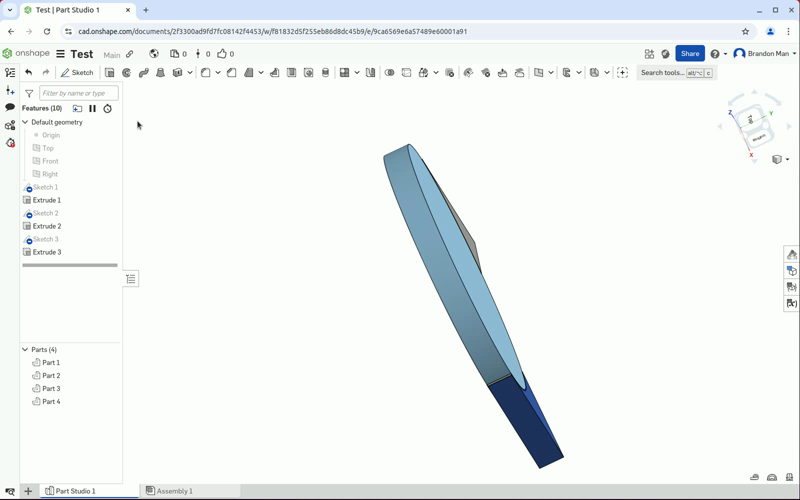
key(up, 2)
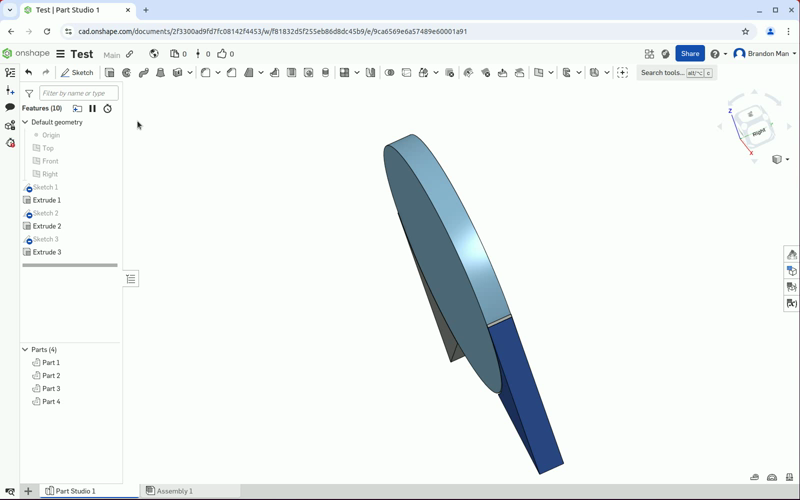
key(right, 2)
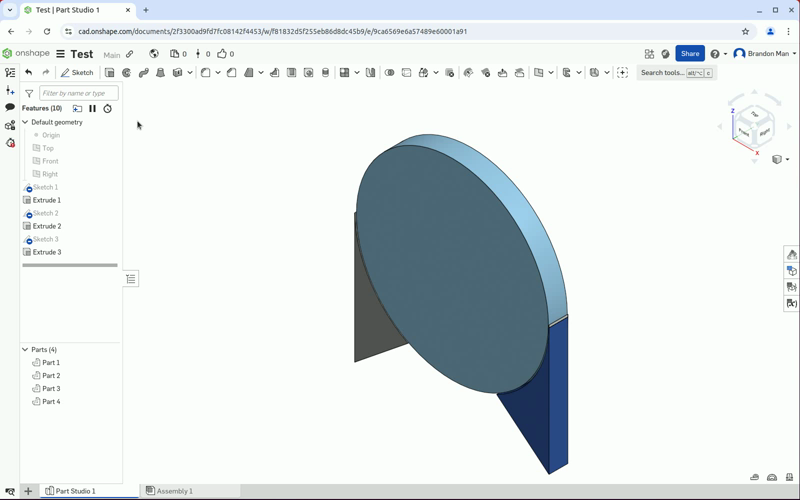
mouse_move(73, 189)
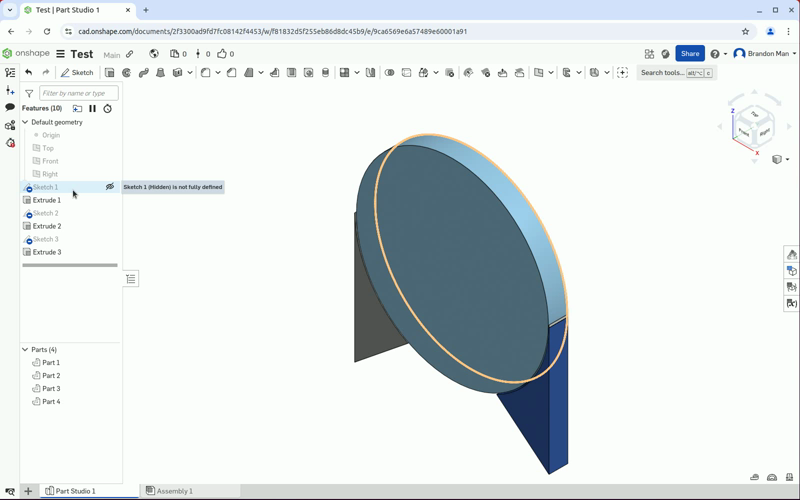
click(73, 189)